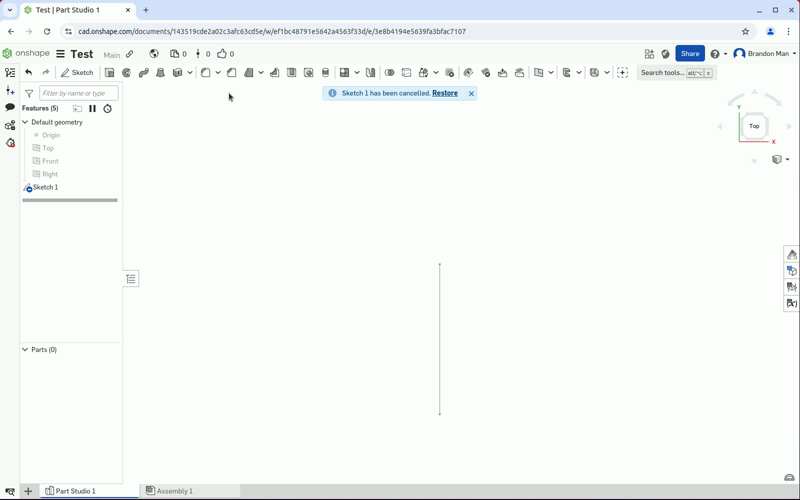
key(shift+h)
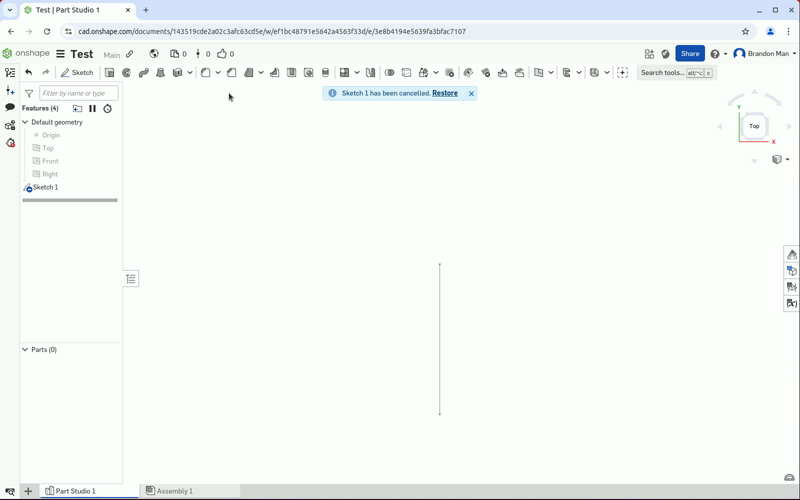
key(shift+s)
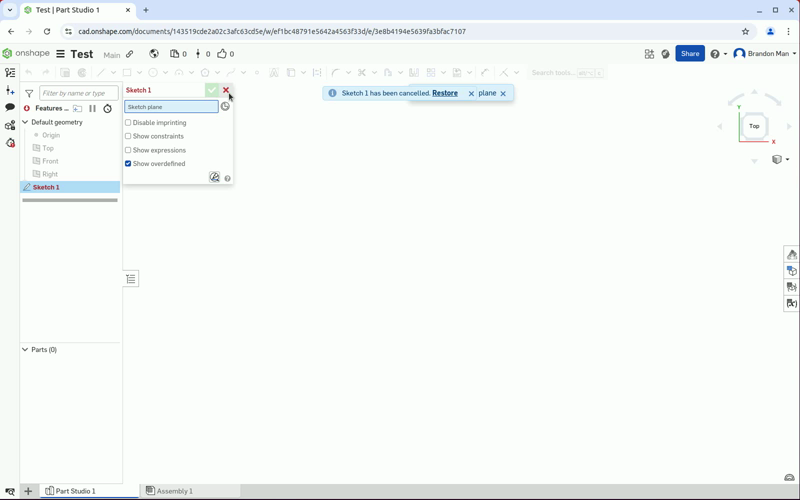
mouse_move(73, 150)
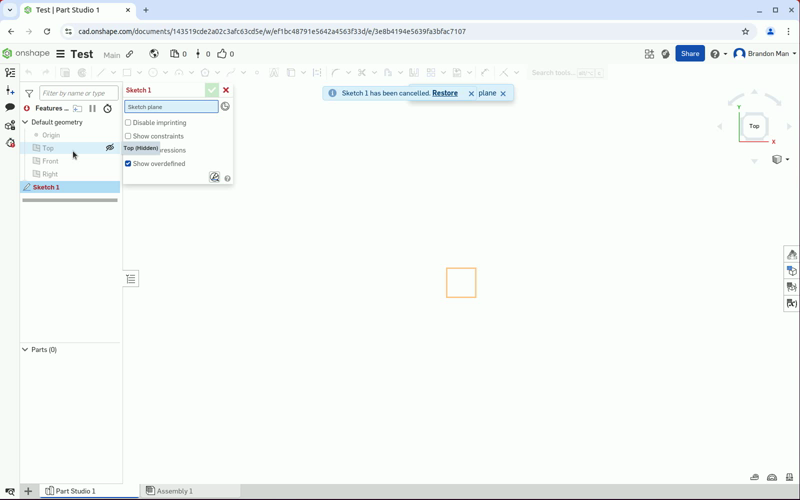
click(73, 150)
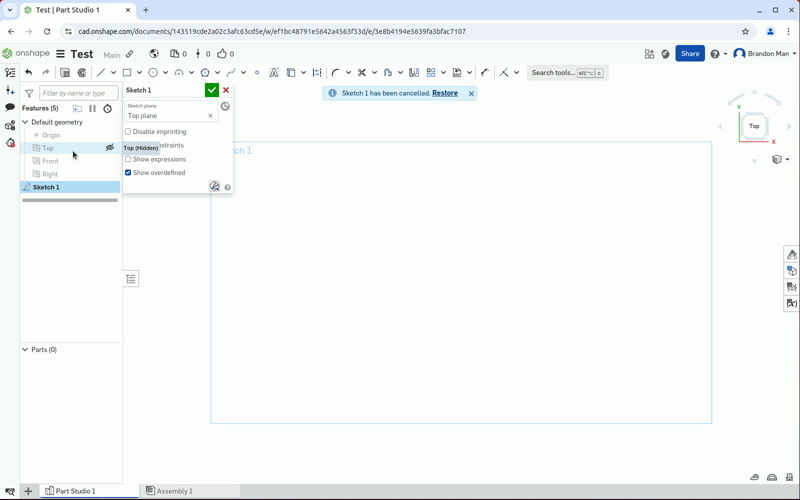
mouse_move(73, 352)
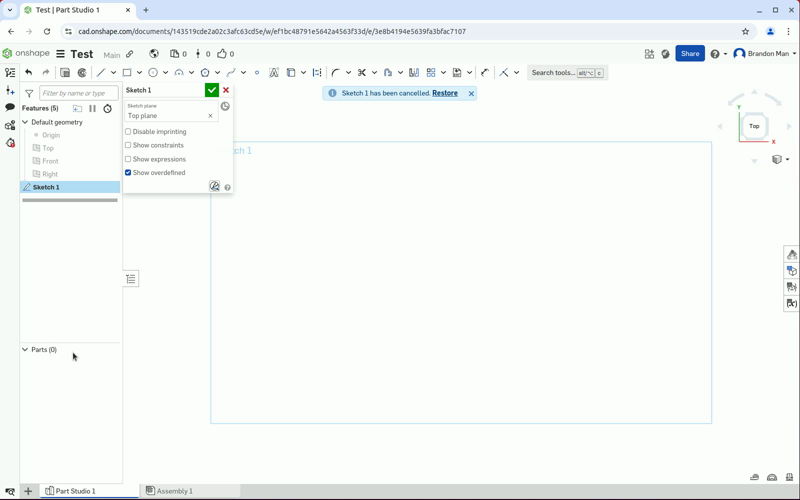
key(y)
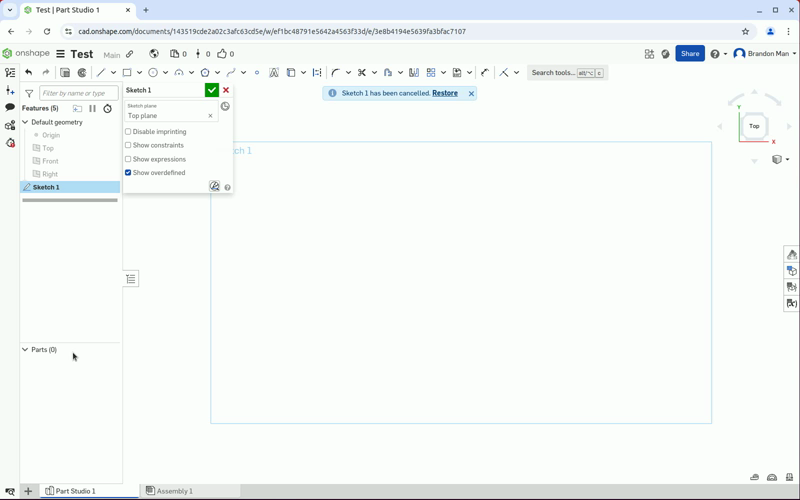
key(c)
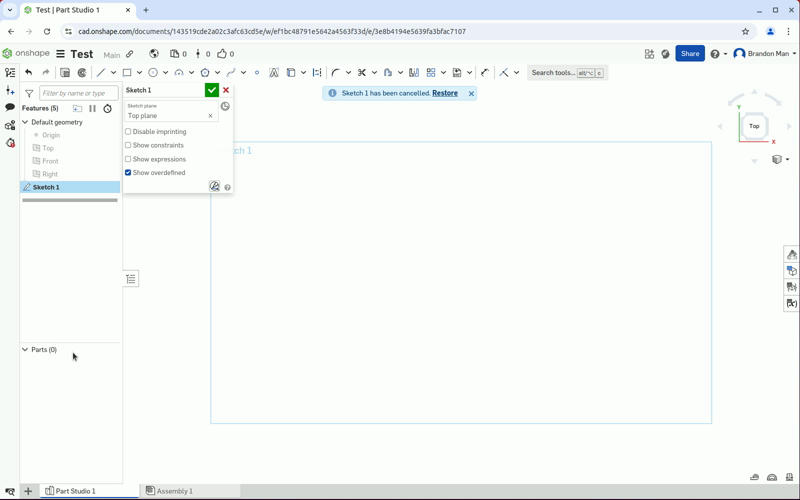
key_down(shift)
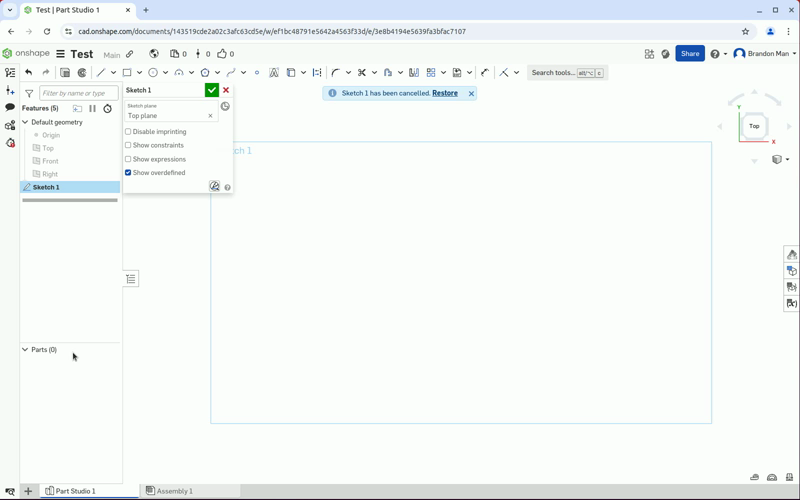
mouse_move(460, 282)
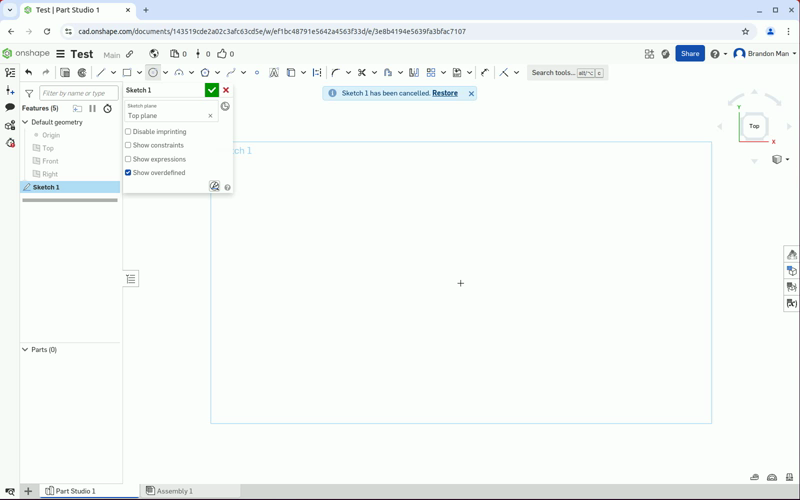
click(460, 282)
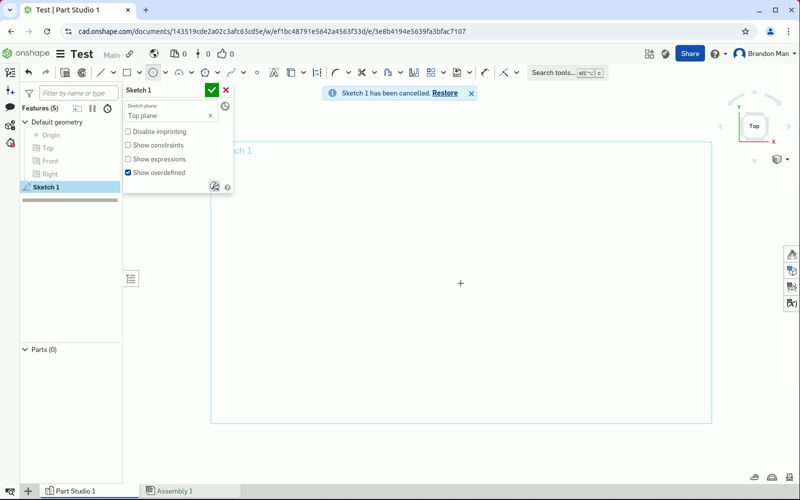
key_up(shift)
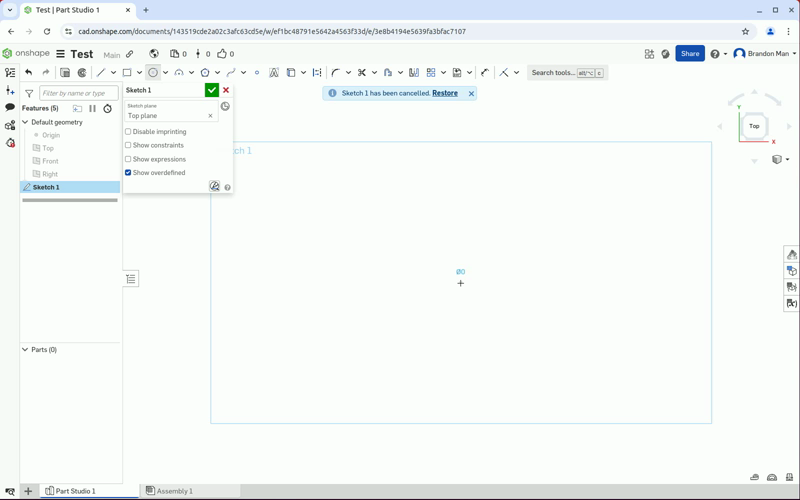
mouse_move(478, 282)
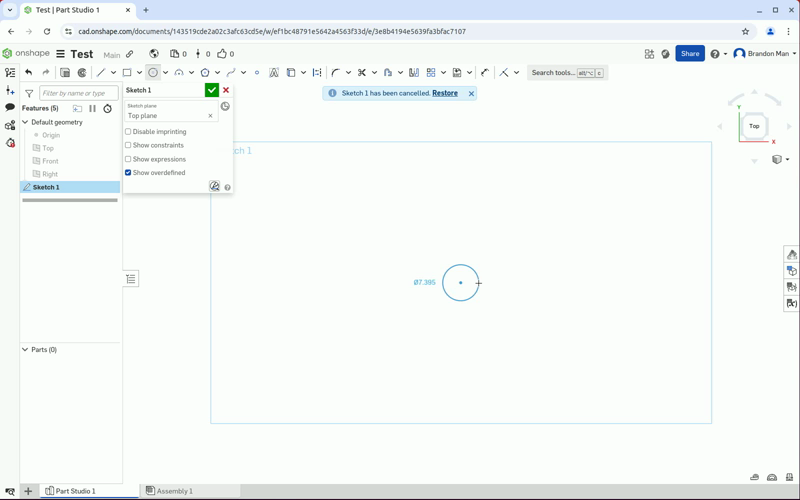
click(478, 282)
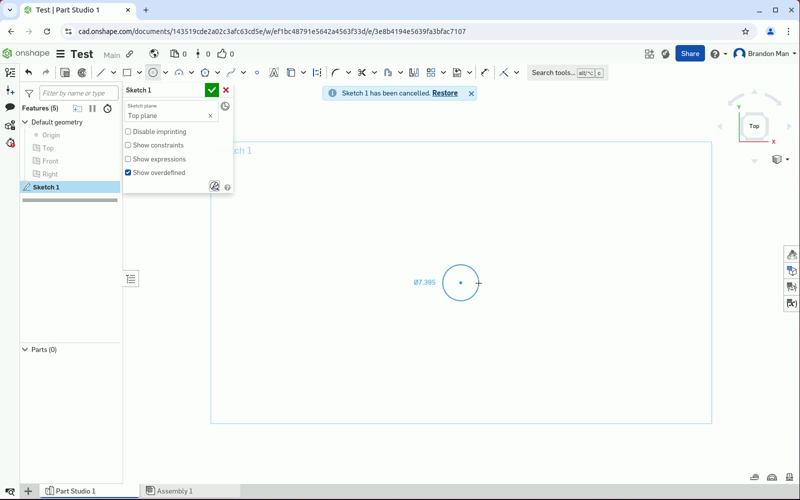
key(esc)
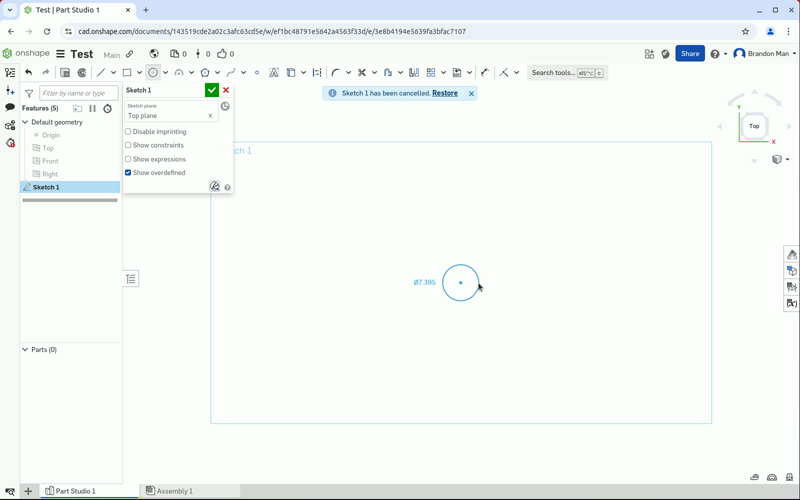
mouse_move(471, 278)
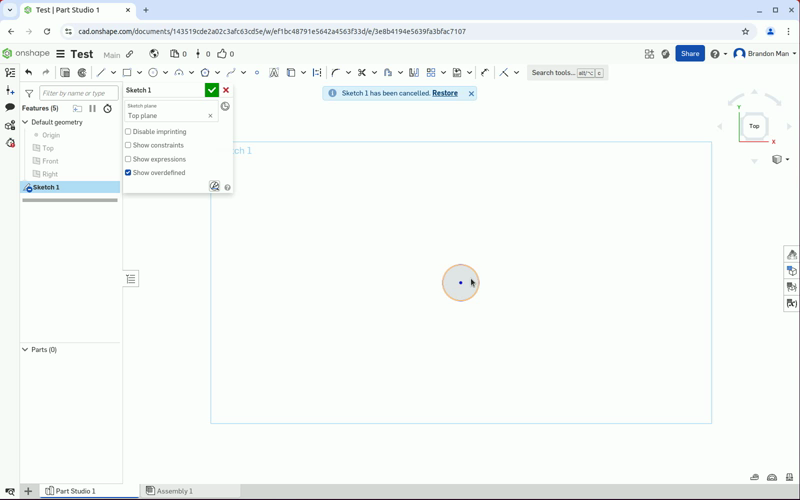
scroll(6)
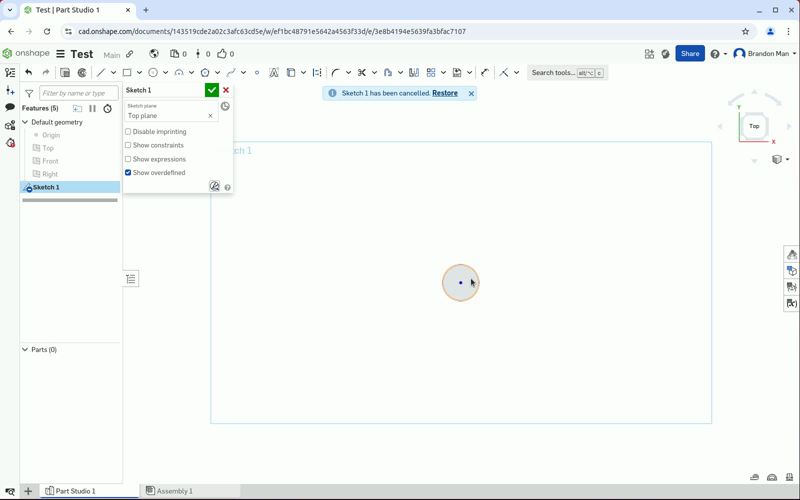
scroll(6)
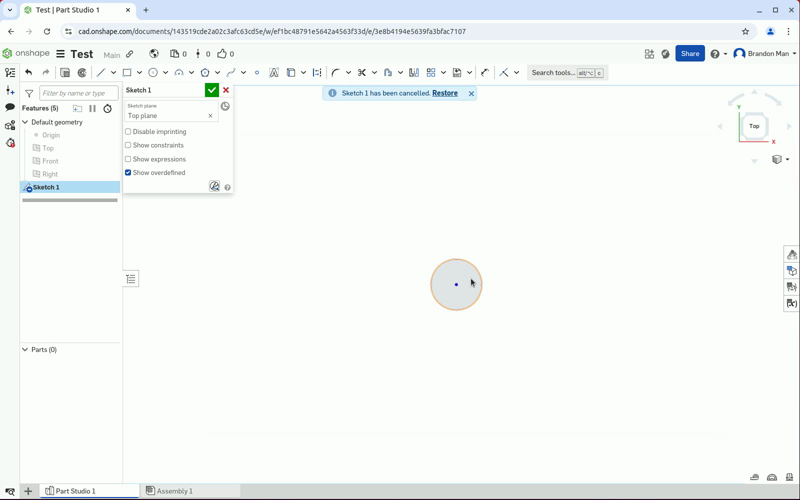
scroll(6)
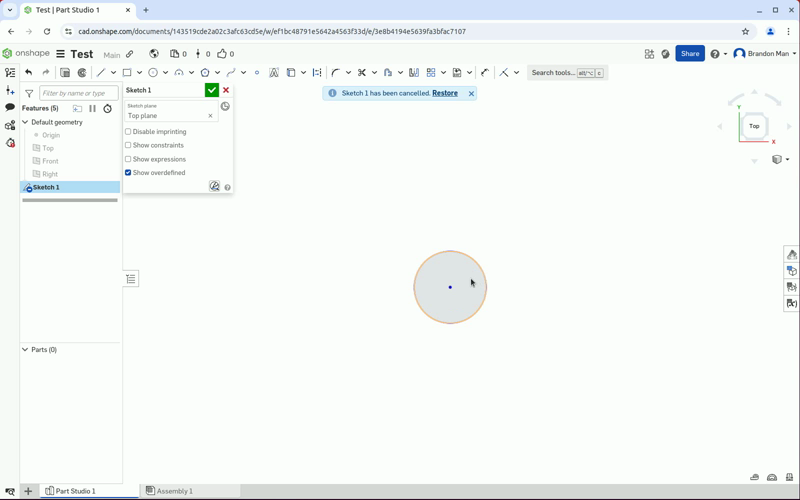
scroll(6)
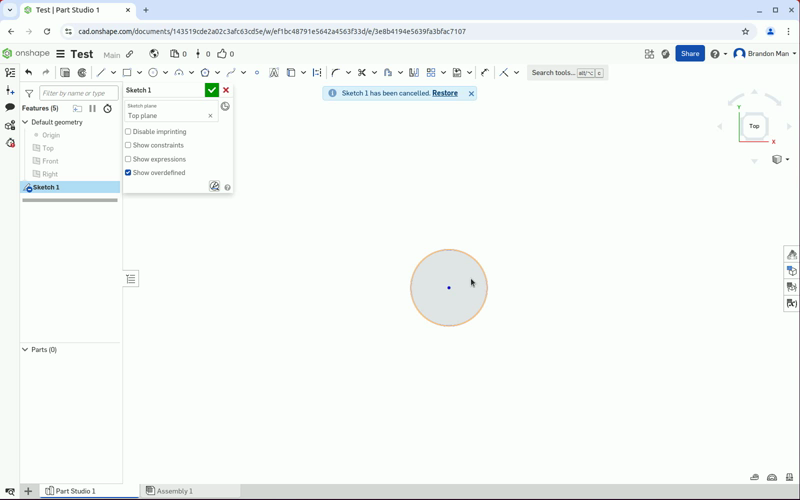
scroll(6)
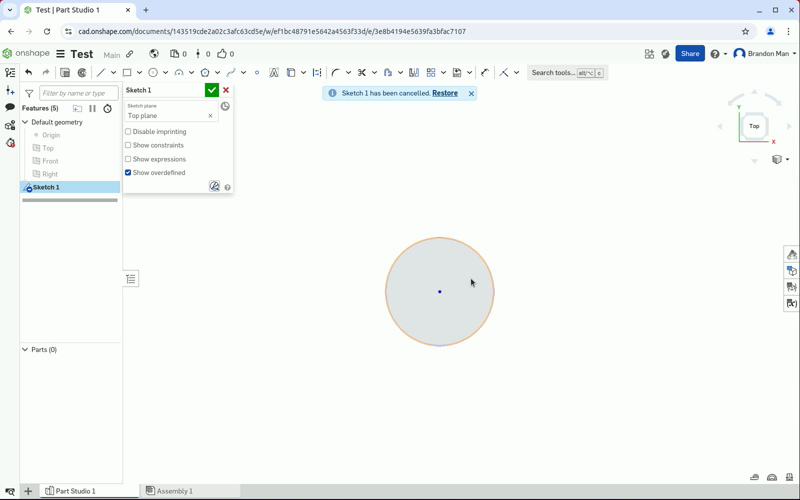
scroll(6)
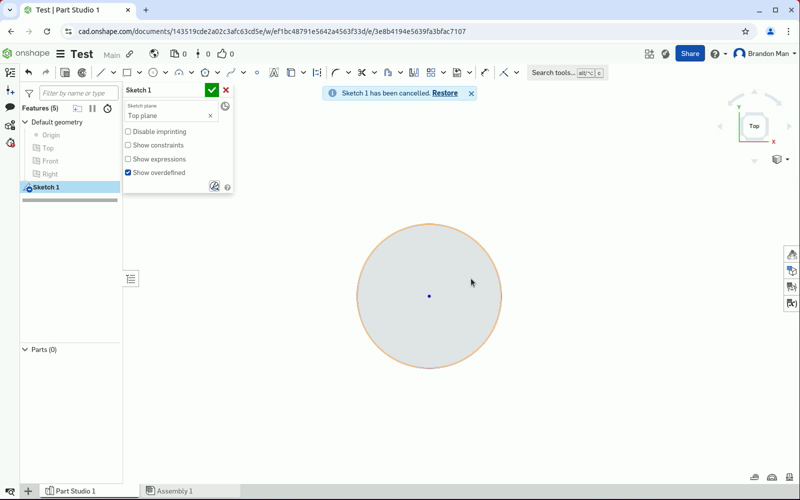
scroll(6)
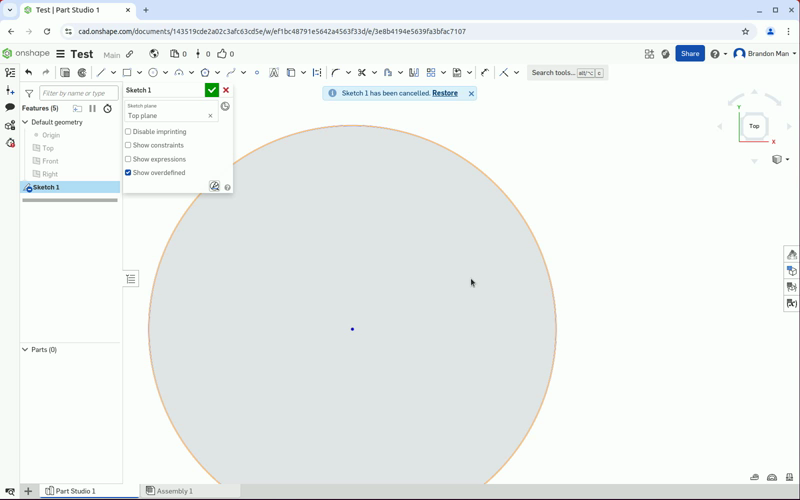
click(471, 278)
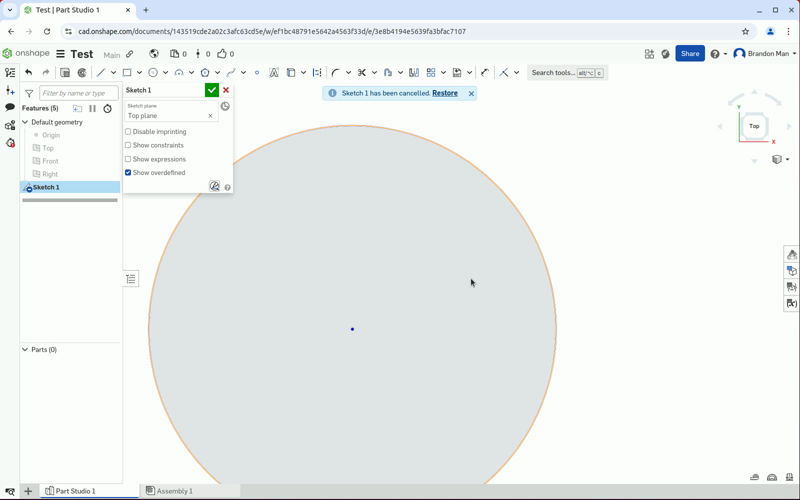
scroll(-6)
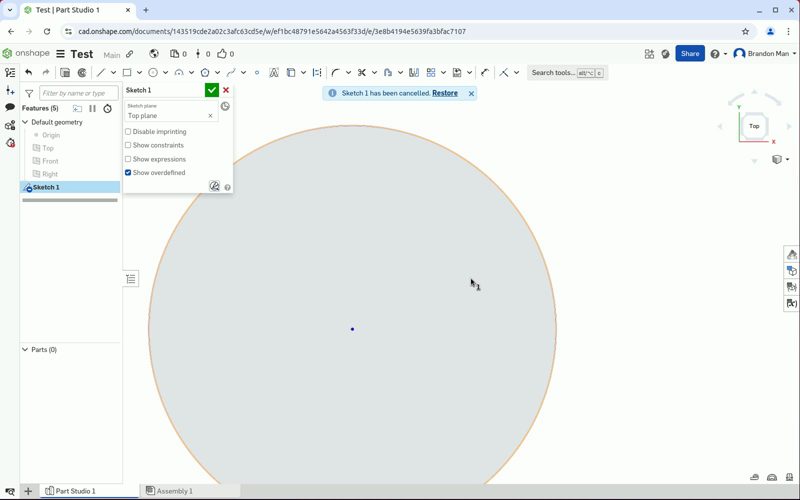
scroll(-6)
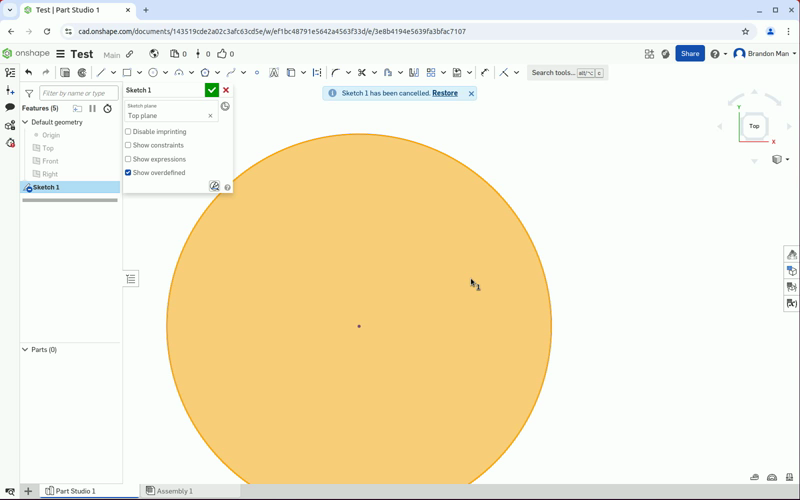
scroll(-6)
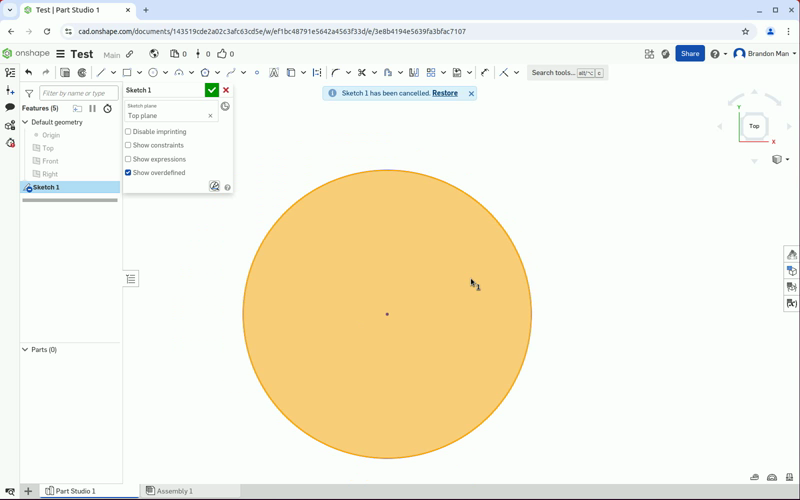
scroll(-6)
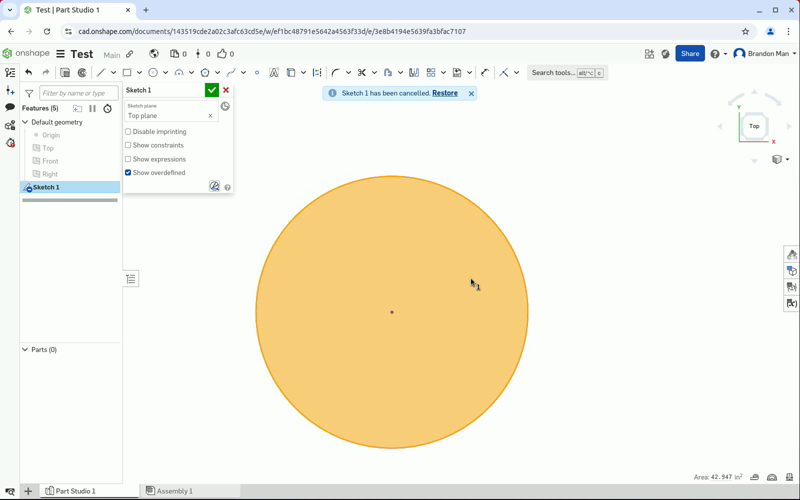
scroll(-6)
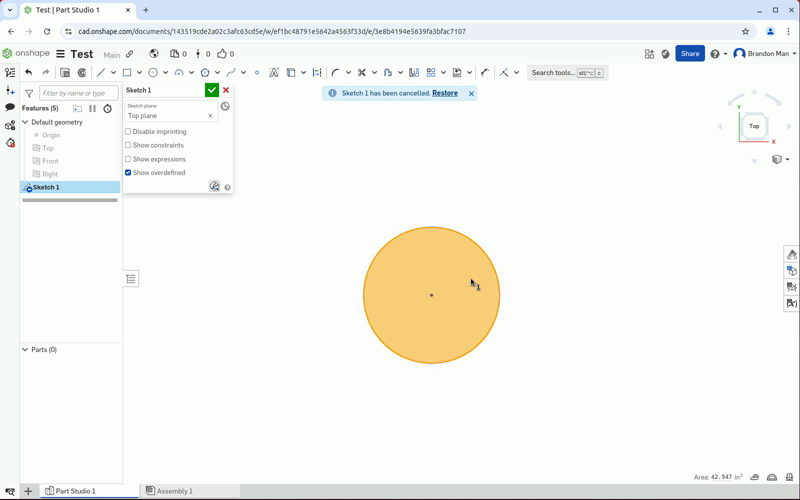
scroll(-6)
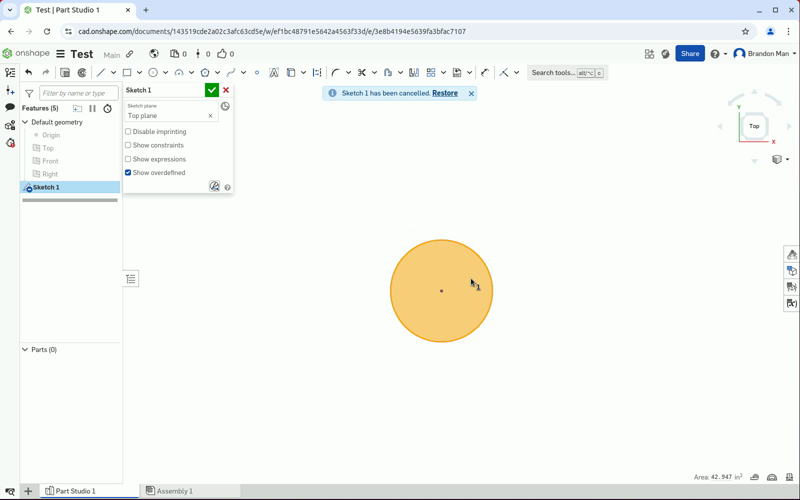
scroll(-6)
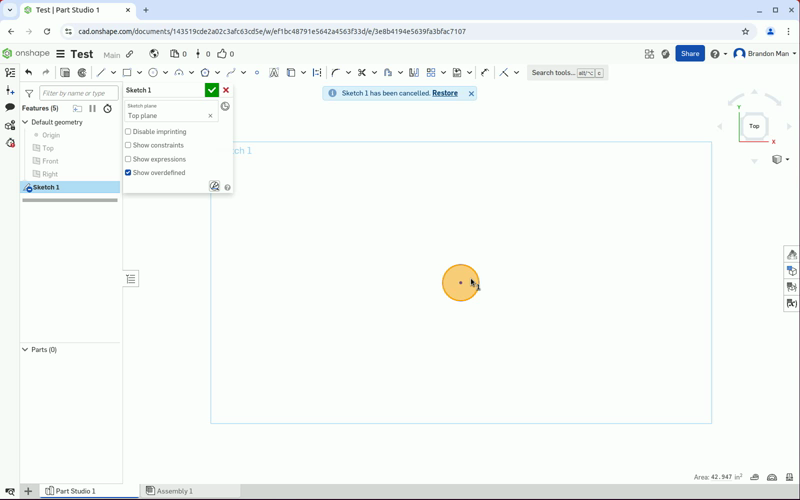
mouse_move(73, 352)
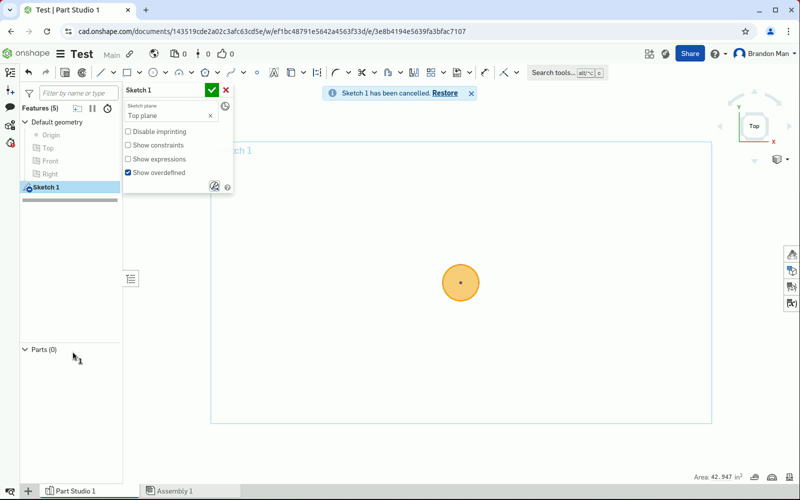
key(shift+y)
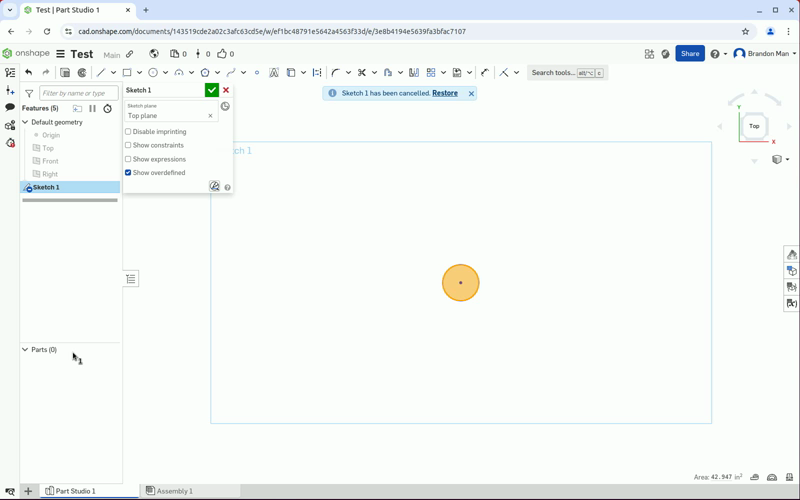
key(shift+e)
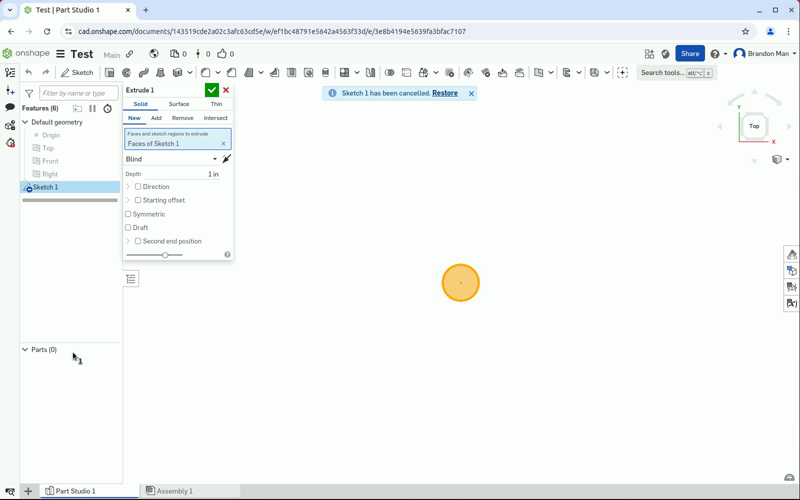
mouse_move(143, 106)
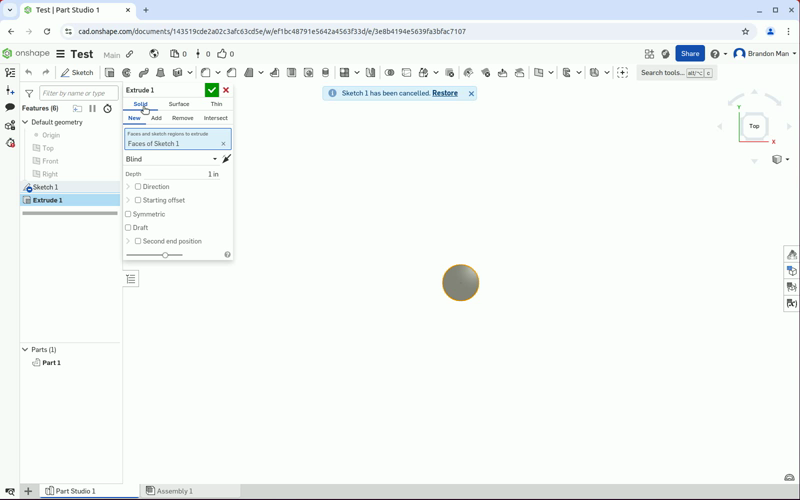
click(143, 106)
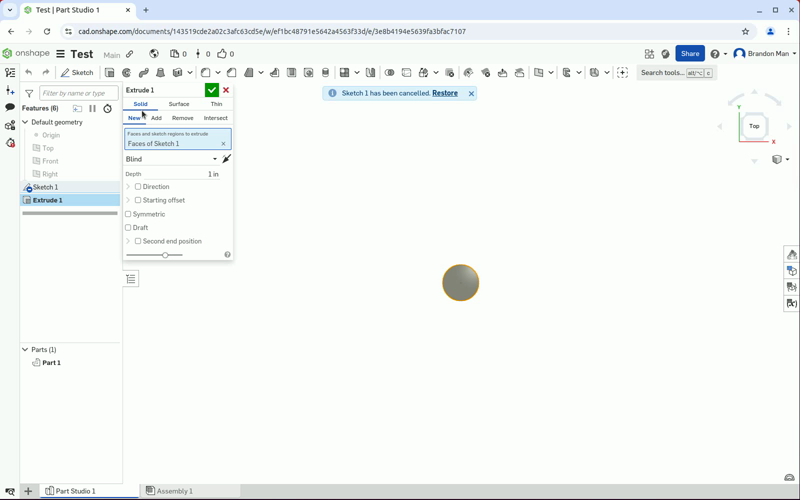
mouse_move(137, 120)
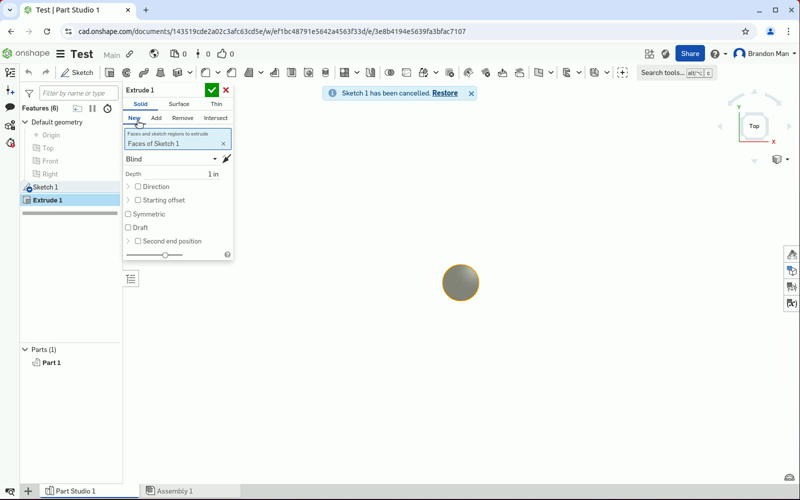
click(137, 120)
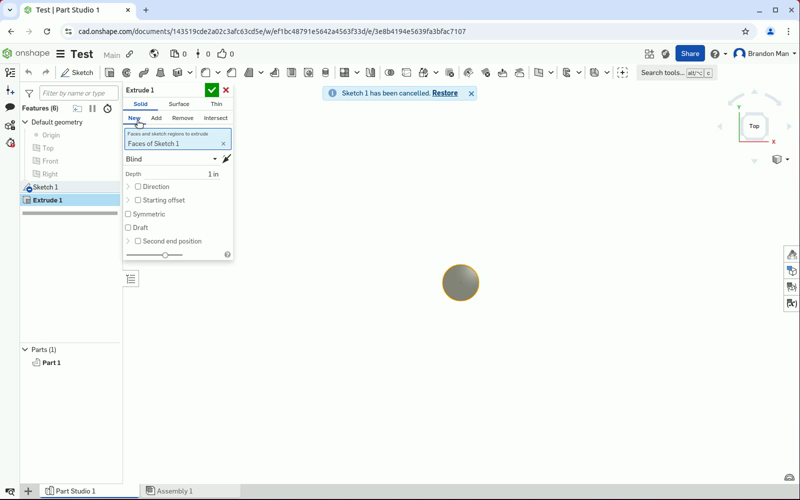
key(tab, 4)
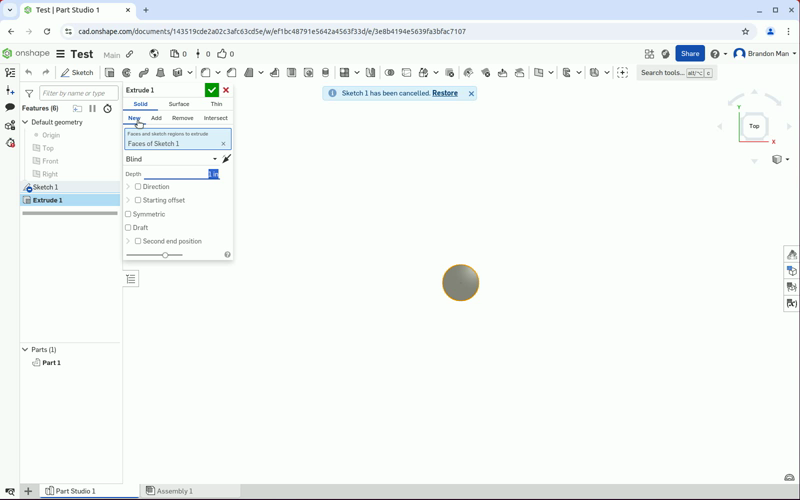
text(14.443)
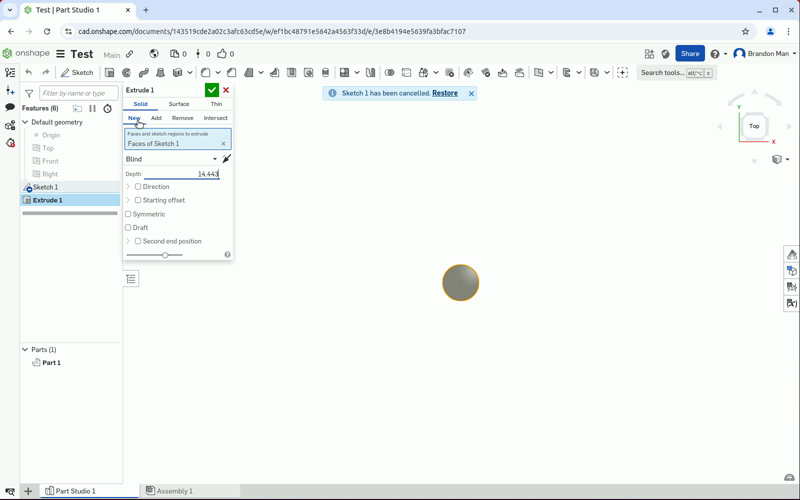
key(enter)
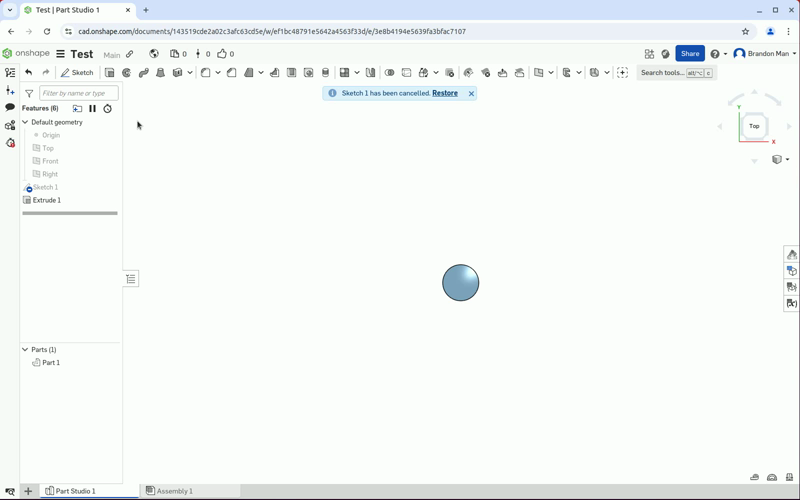
key(shift+h)
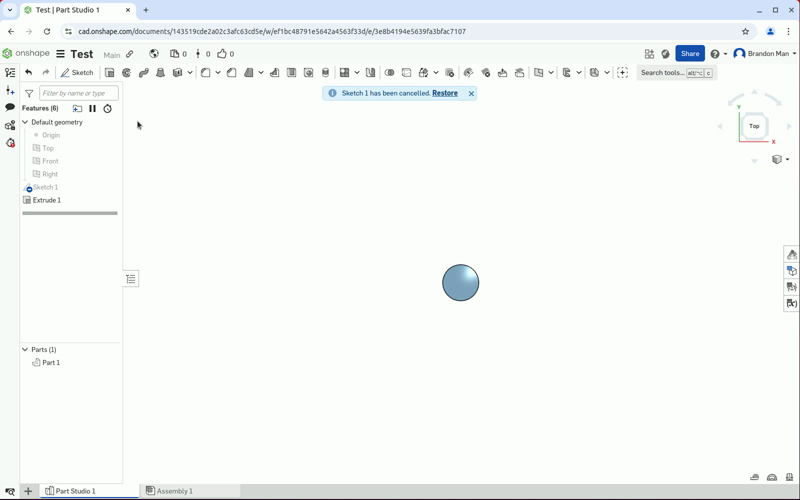
key(shift+h)
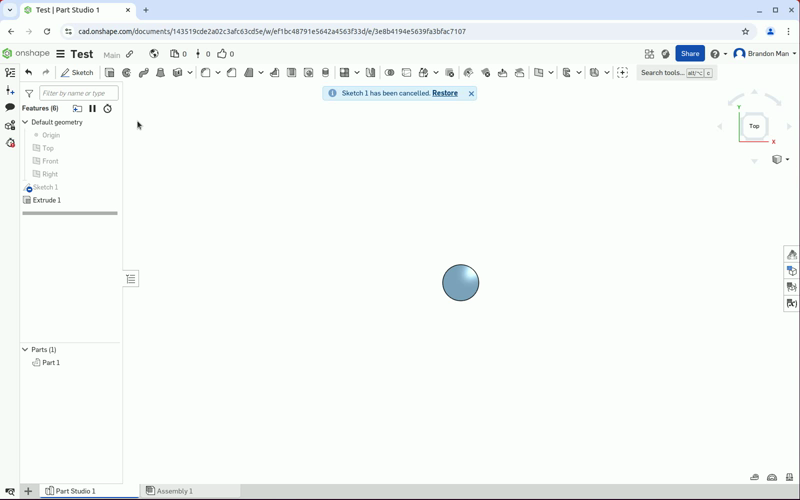
mouse_move(73, 189)
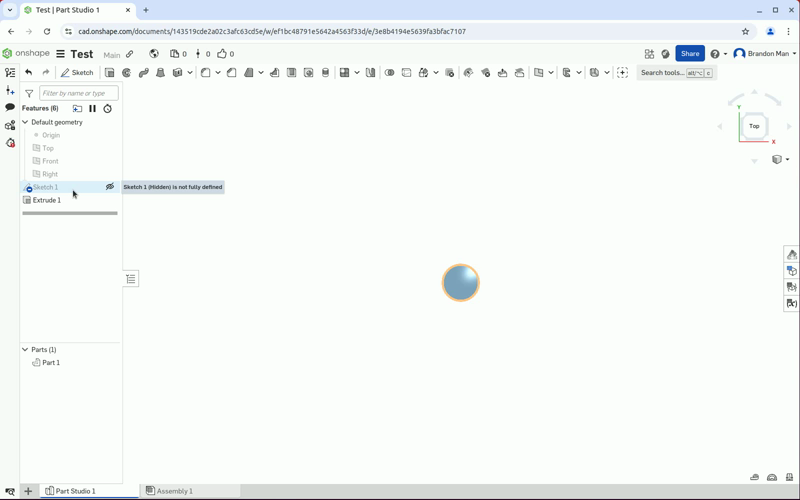
click(73, 189)
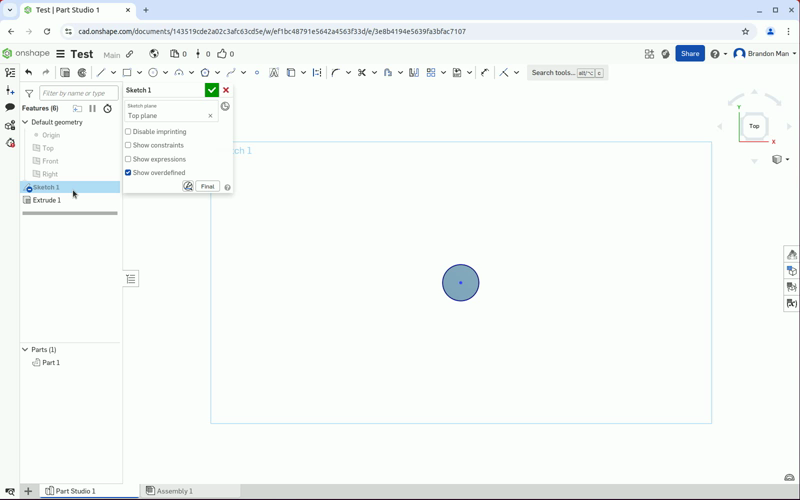
mouse_move(229, 92)
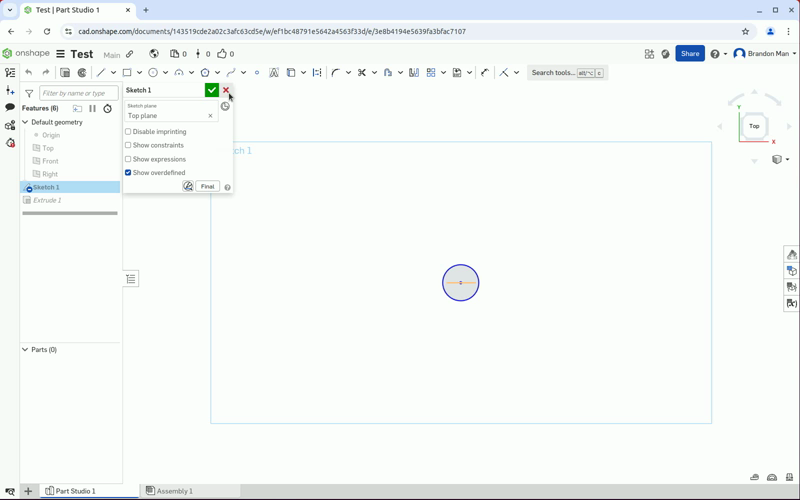
click(229, 92)
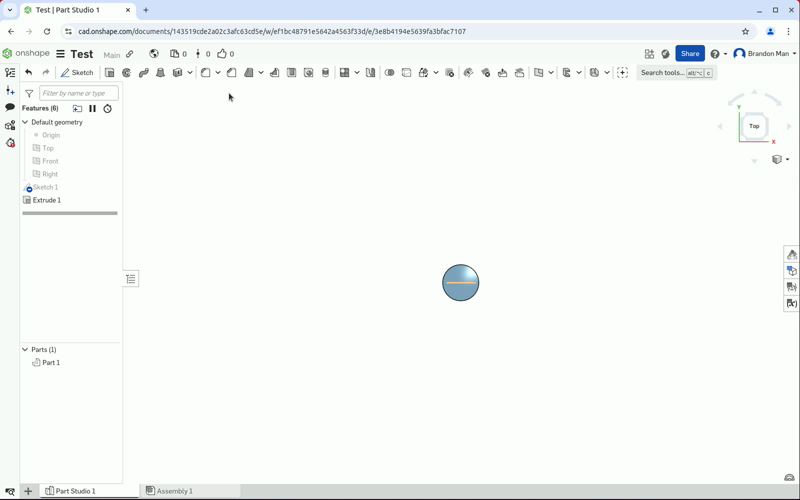
mouse_move(541, 75)
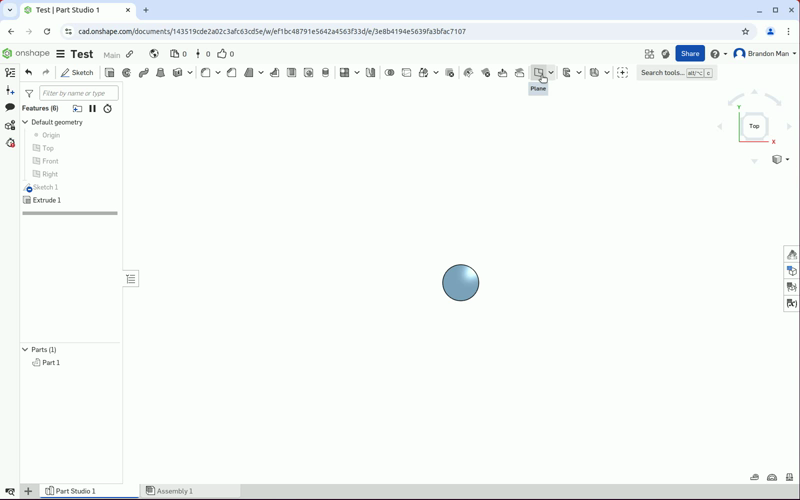
click(541, 75)
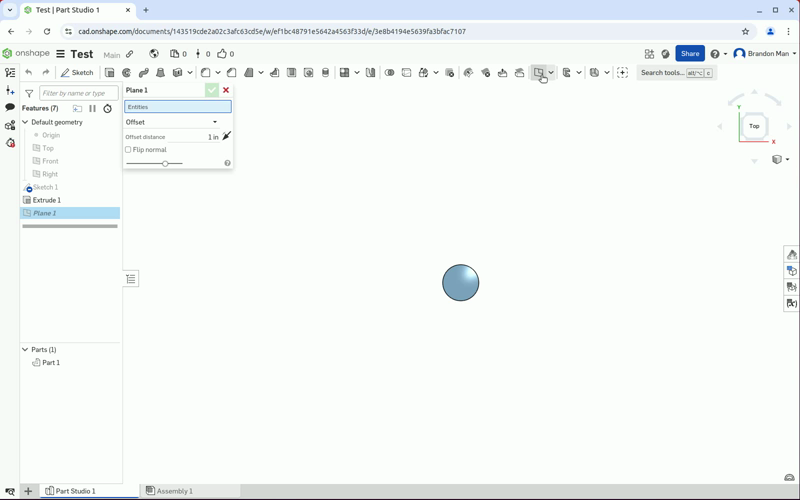
mouse_move(73, 150)
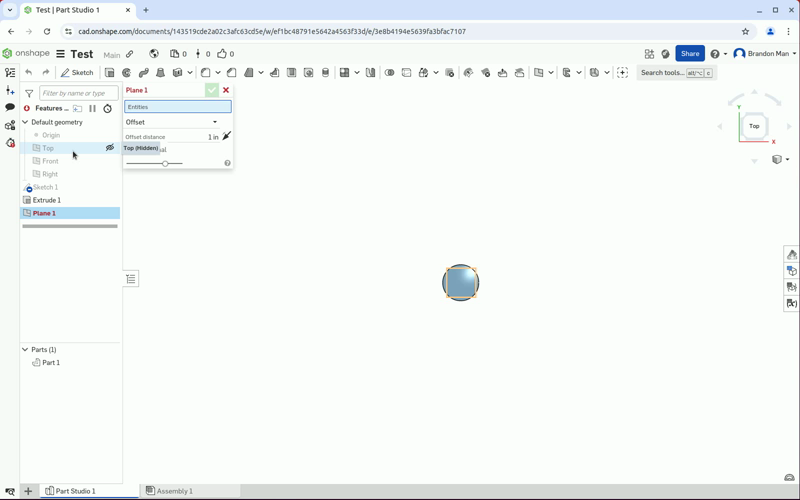
click(73, 150)
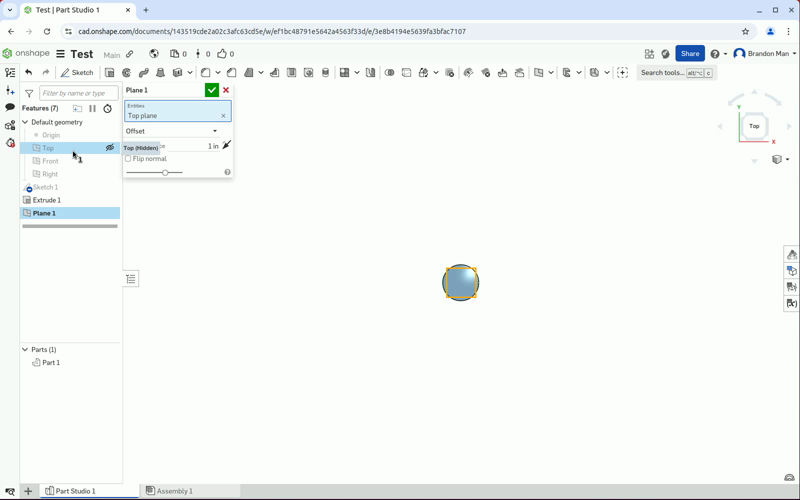
key(tab, 2)
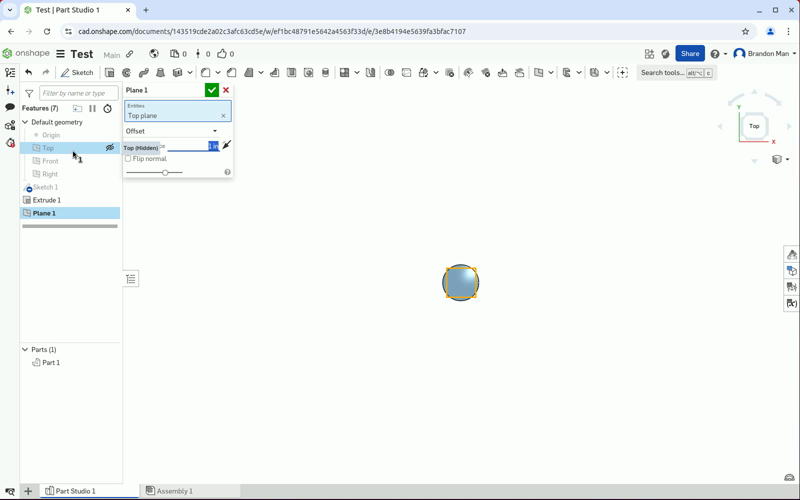
text(14.45)
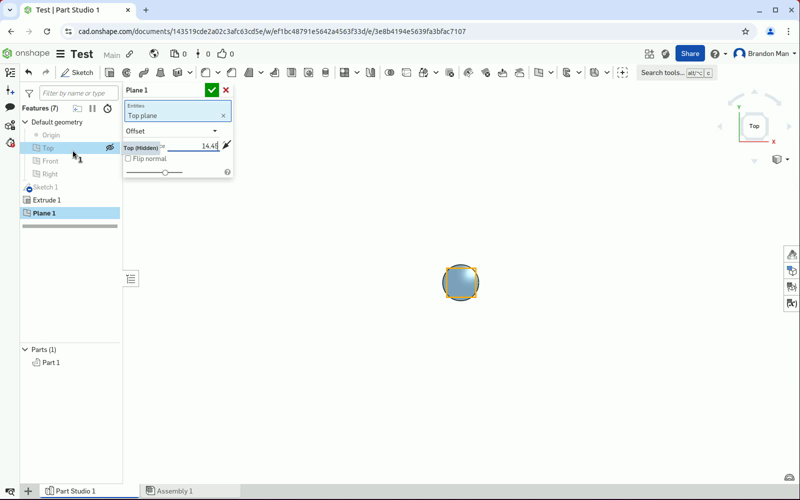
key(enter, 2)
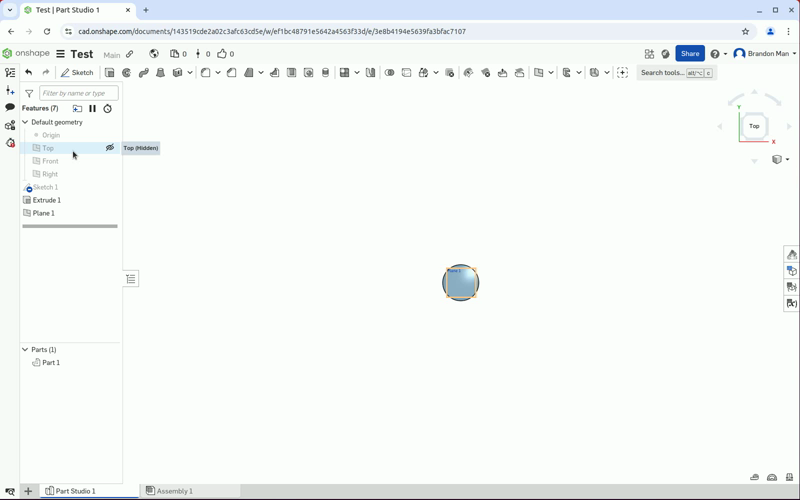
key(shift+s)
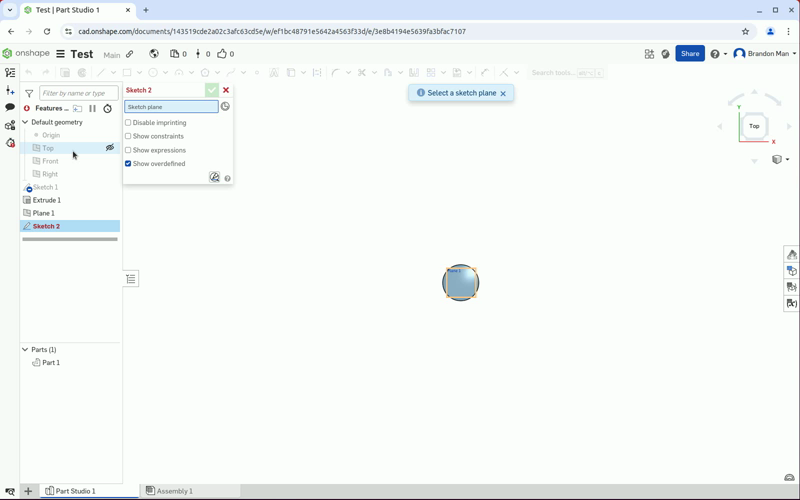
mouse_move(73, 215)
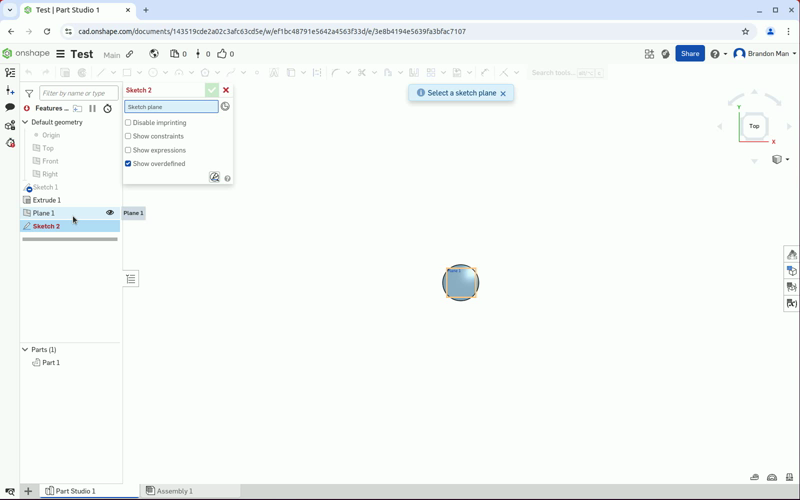
click(73, 215)
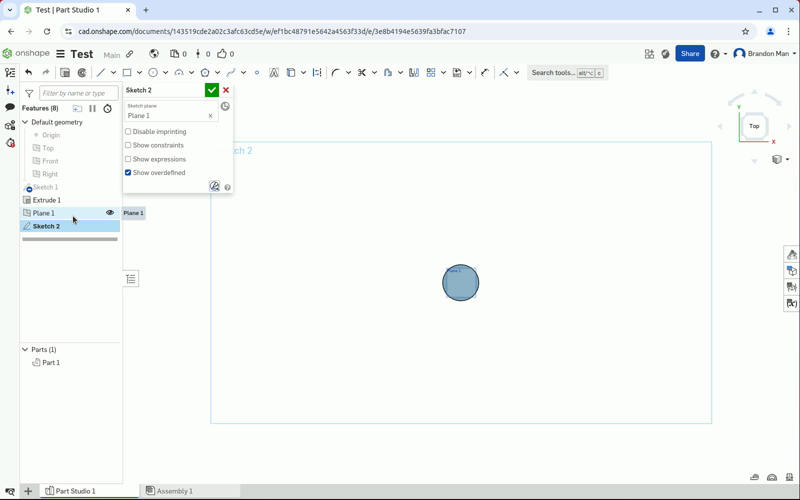
mouse_move(73, 352)
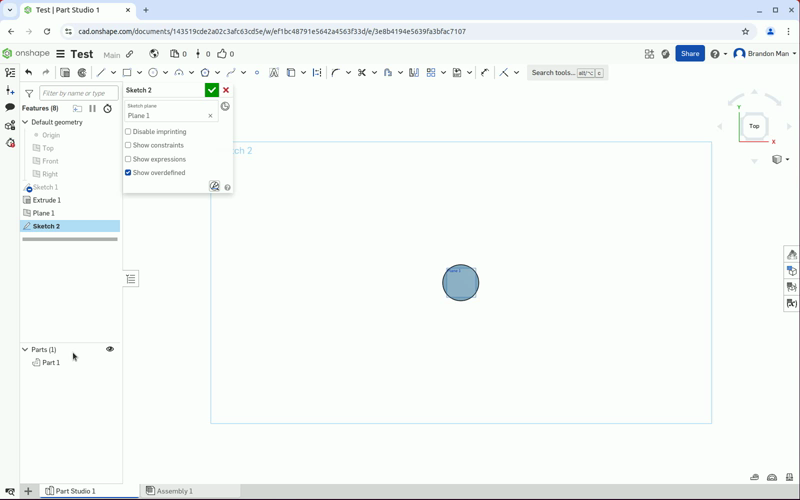
key(y)
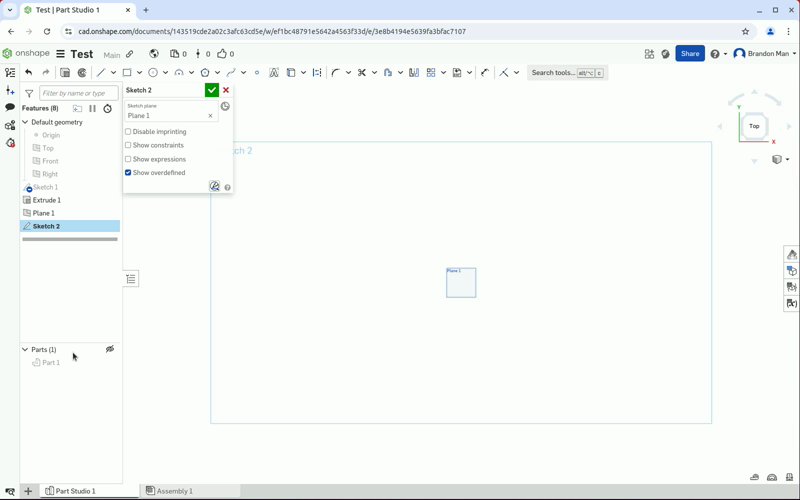
key(c)
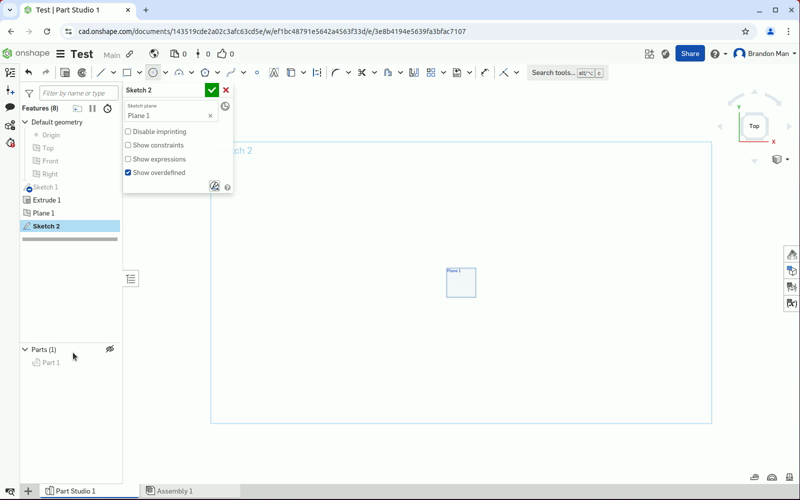
key_down(shift)
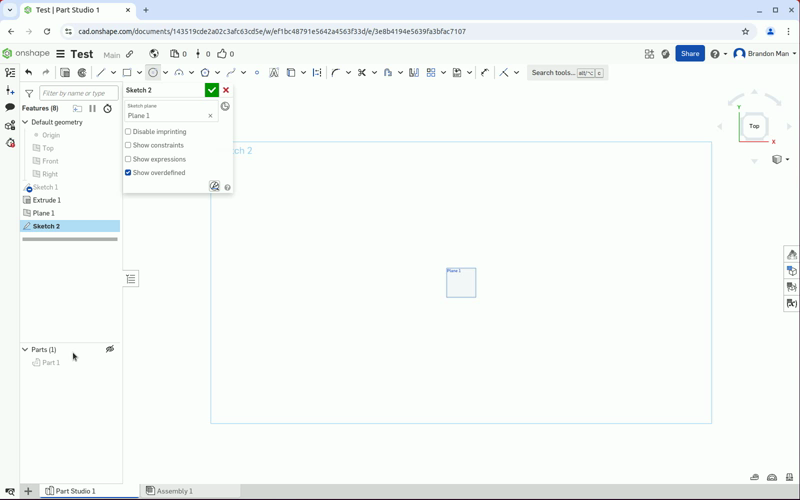
mouse_move(461, 282)
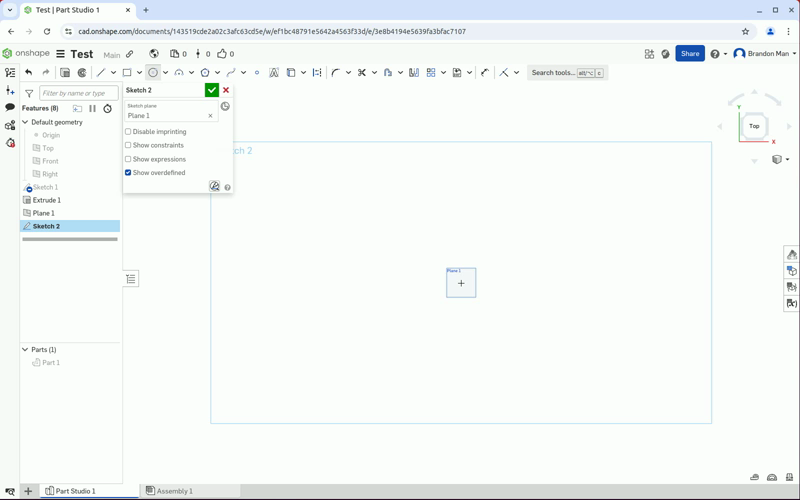
click(461, 282)
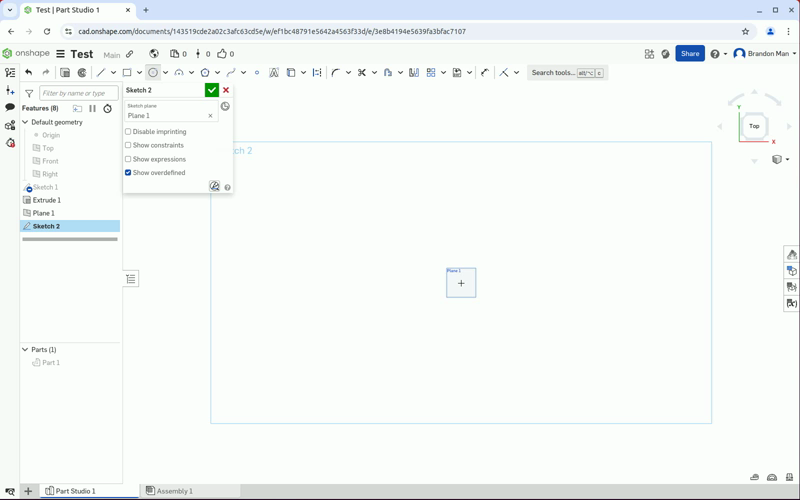
key_up(shift)
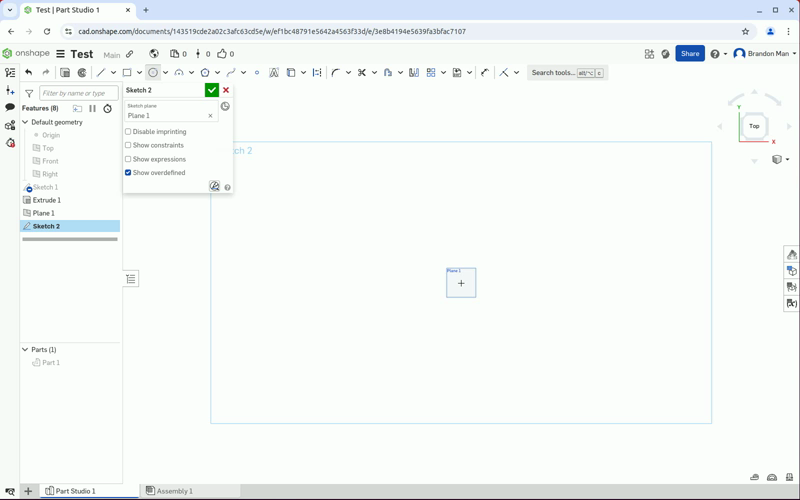
mouse_move(476, 282)
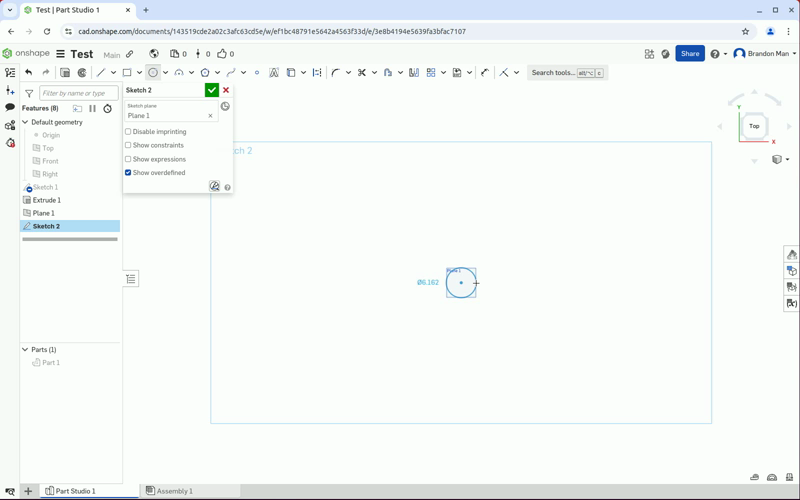
click(476, 282)
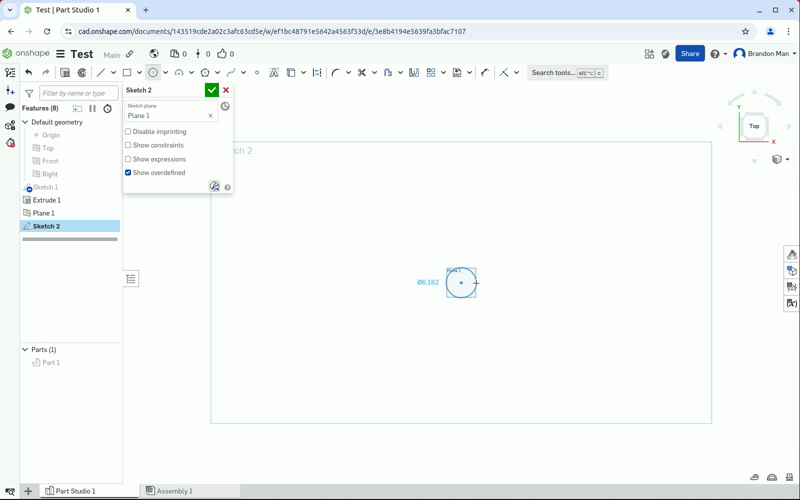
key(esc)
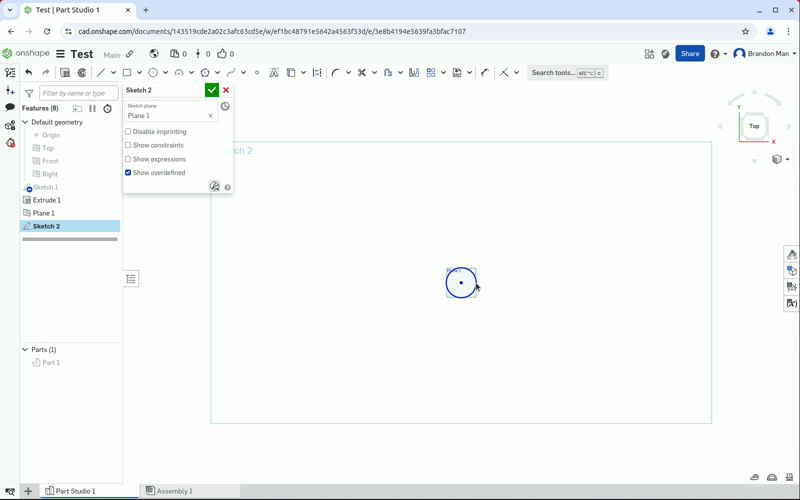
mouse_move(451, 288)
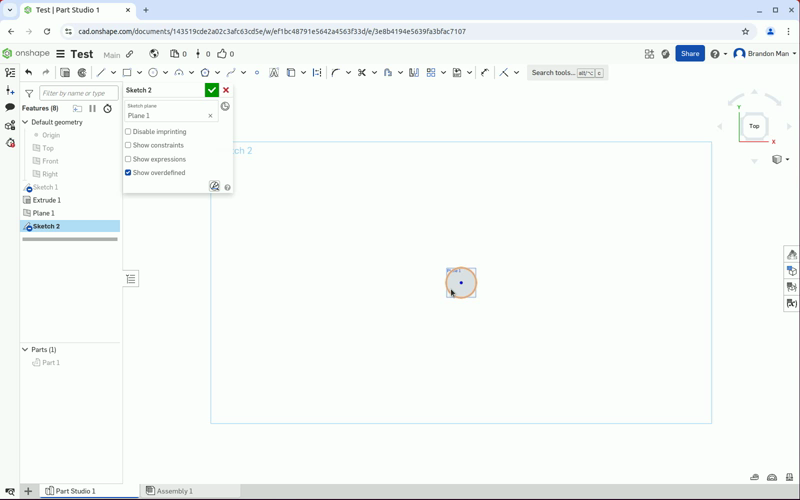
scroll(6)
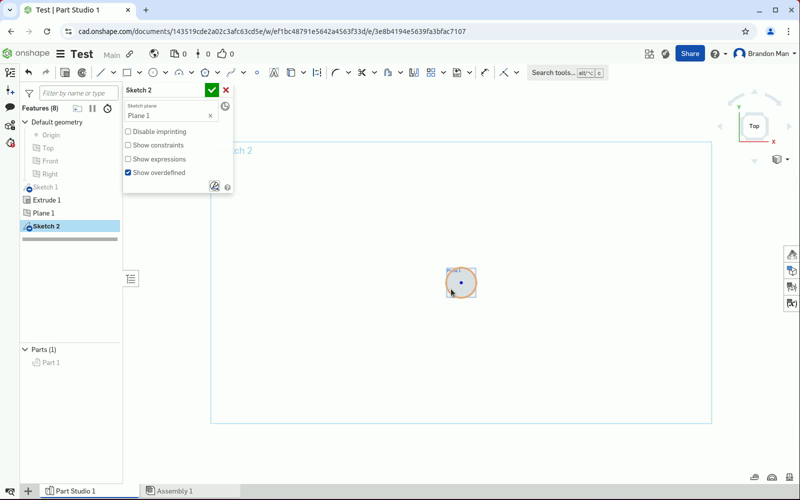
scroll(6)
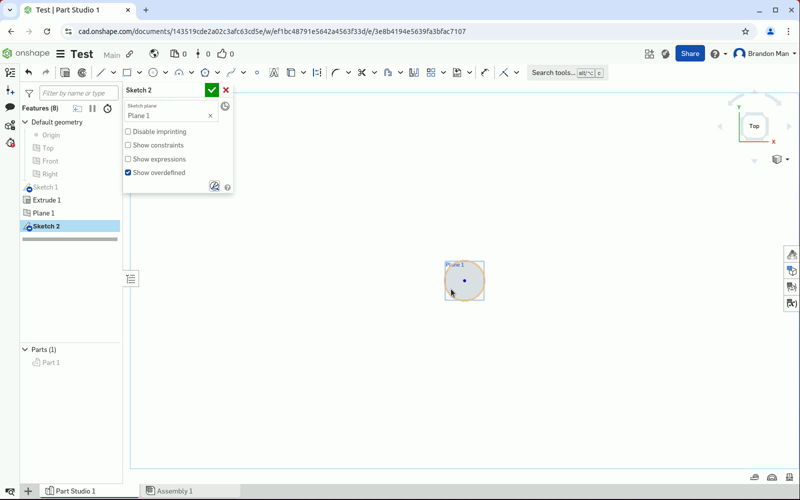
scroll(6)
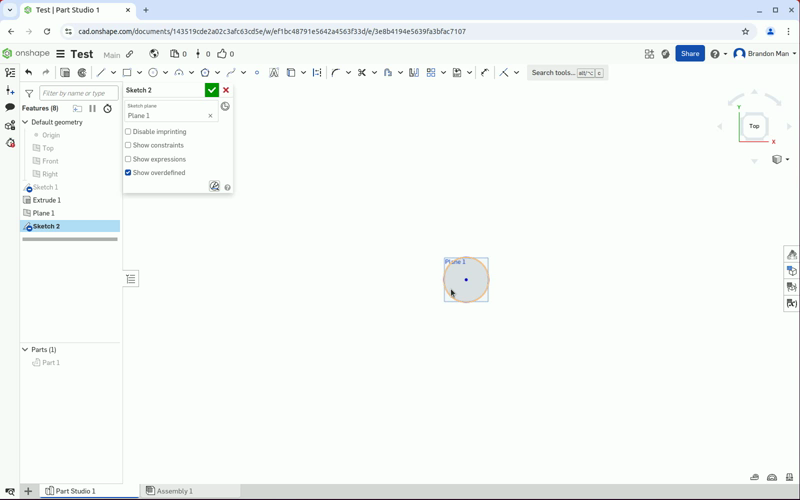
scroll(6)
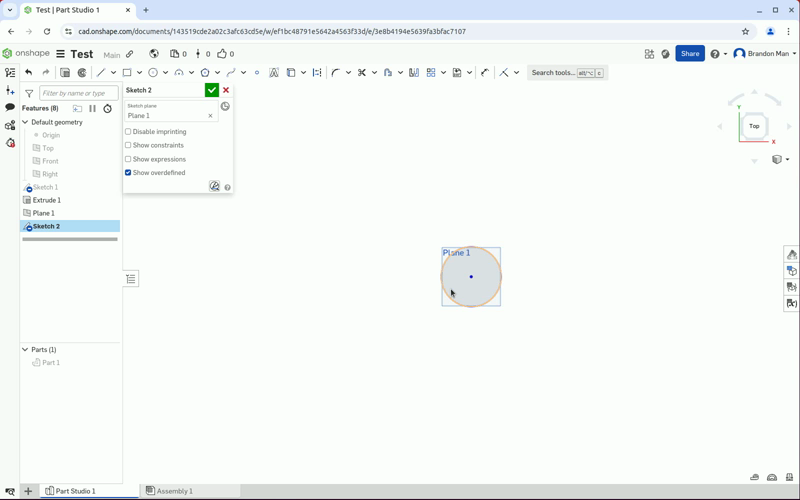
scroll(6)
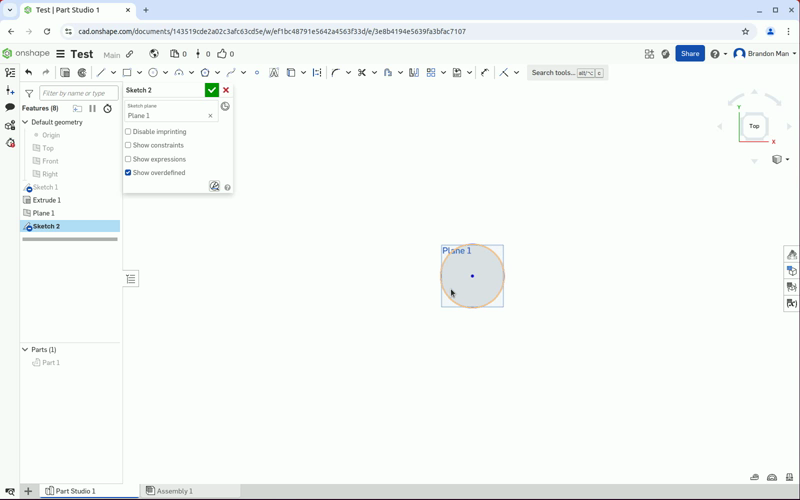
scroll(6)
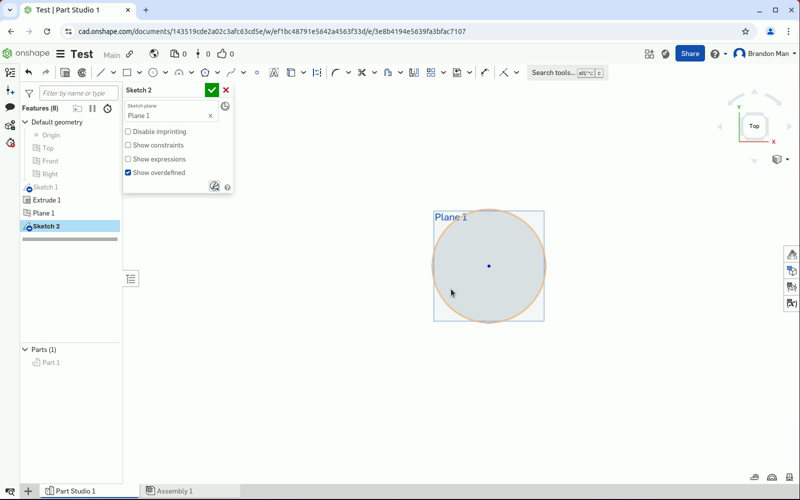
scroll(6)
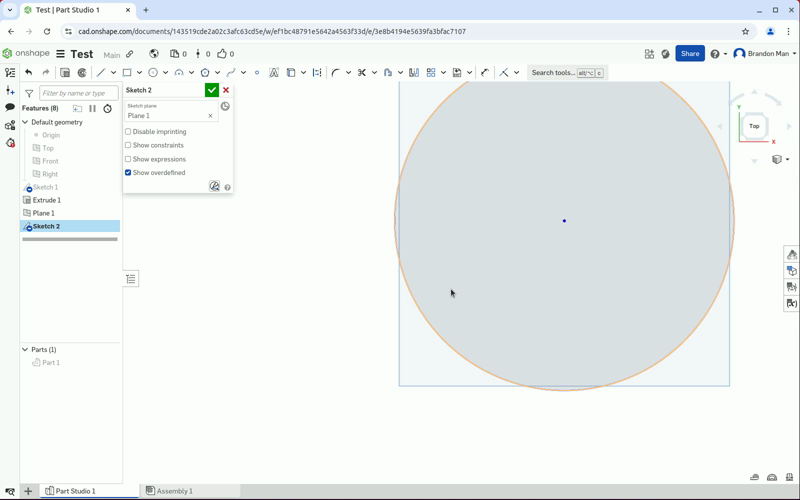
click(451, 288)
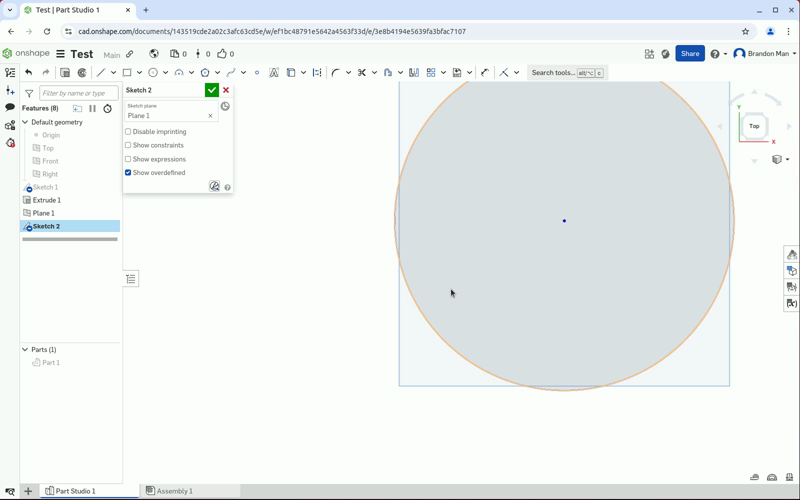
scroll(-6)
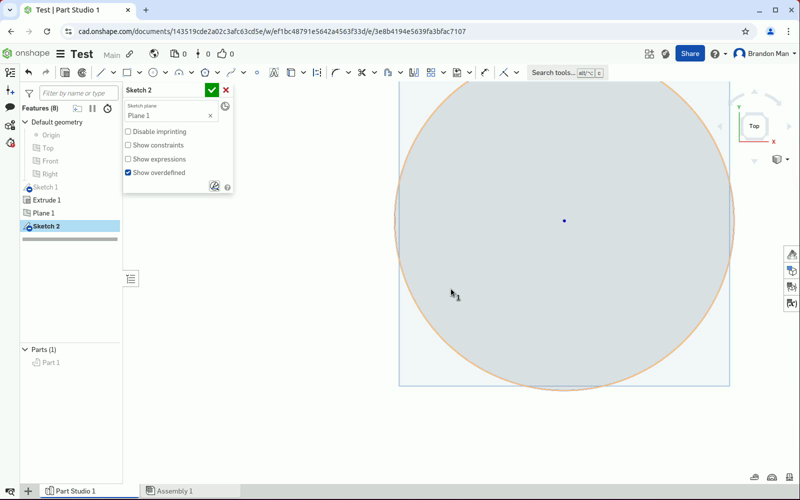
scroll(-6)
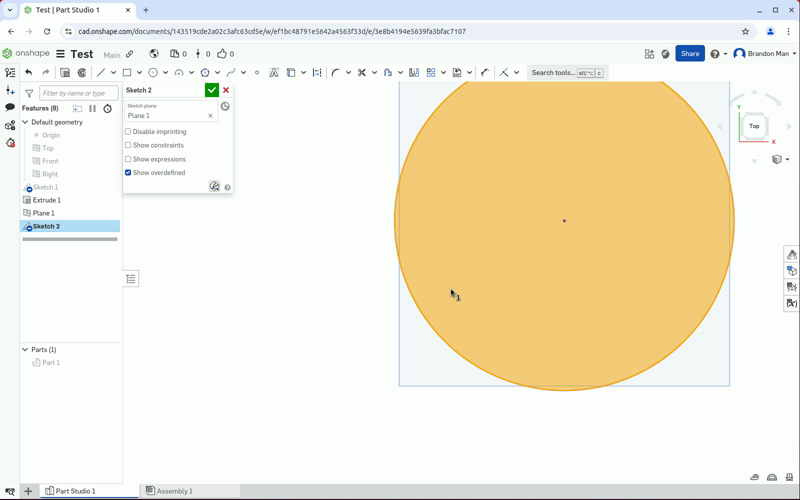
scroll(-6)
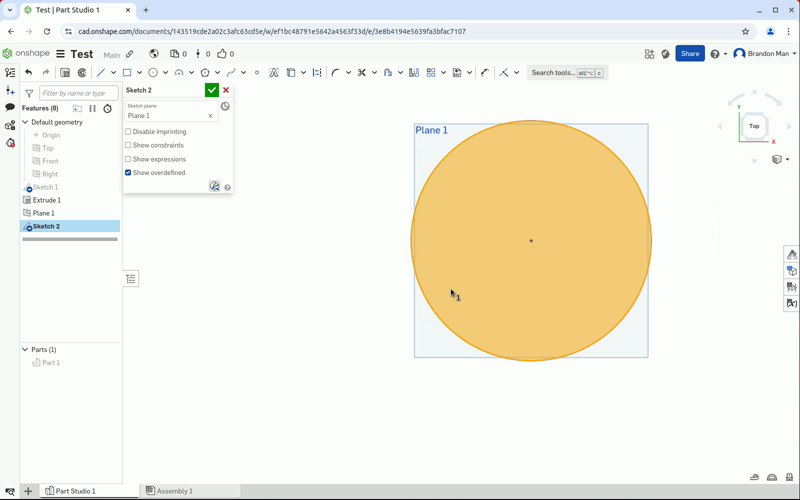
scroll(-6)
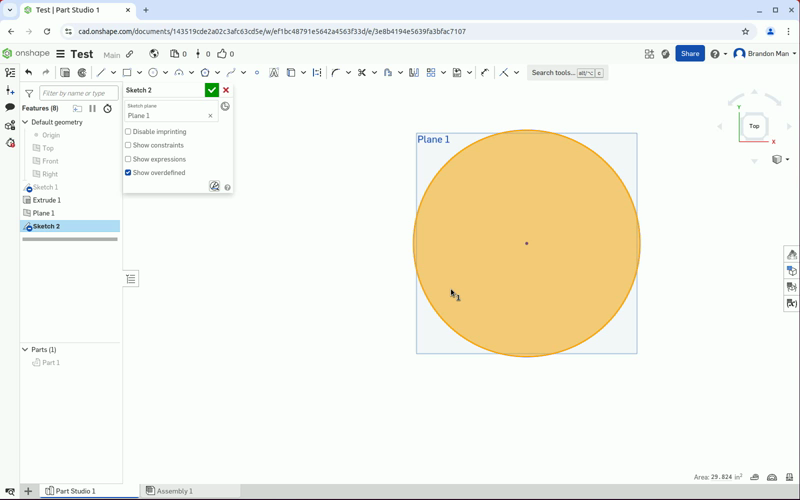
scroll(-6)
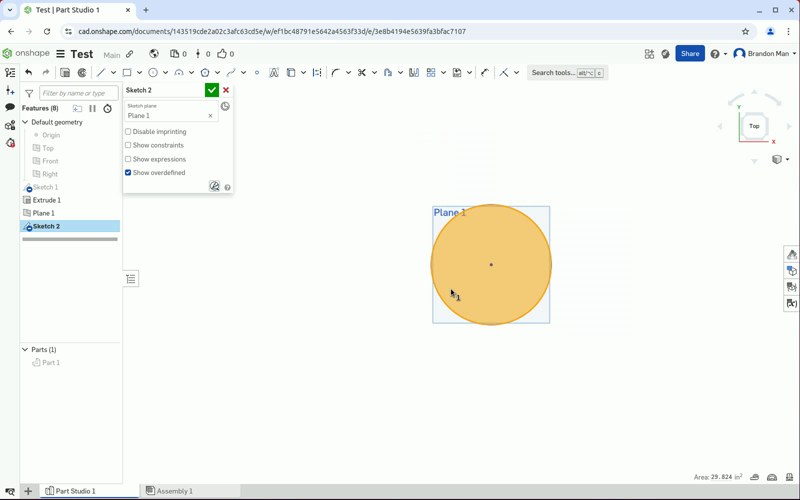
scroll(-6)
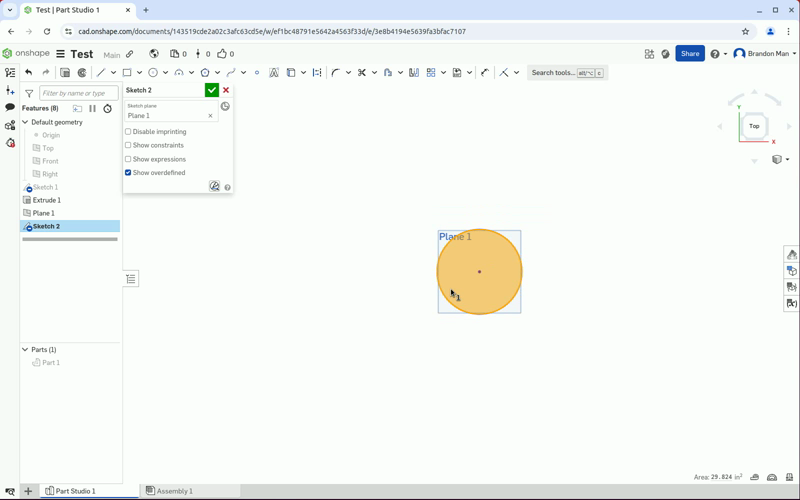
scroll(-6)
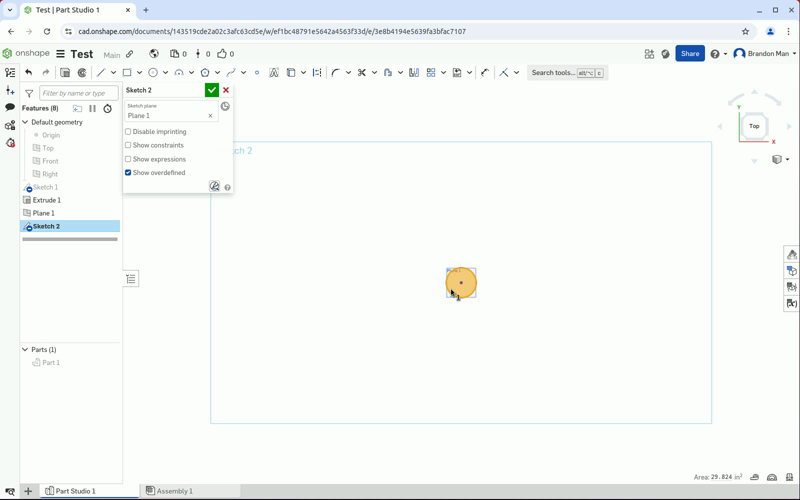
mouse_move(73, 352)
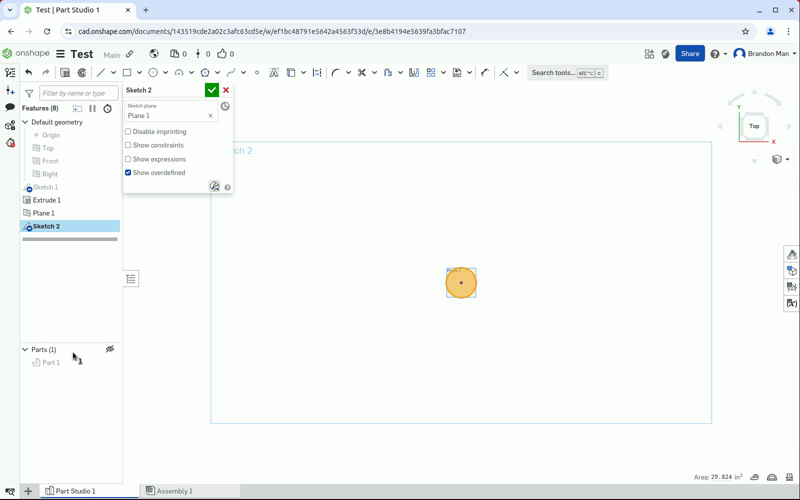
key(shift+y)
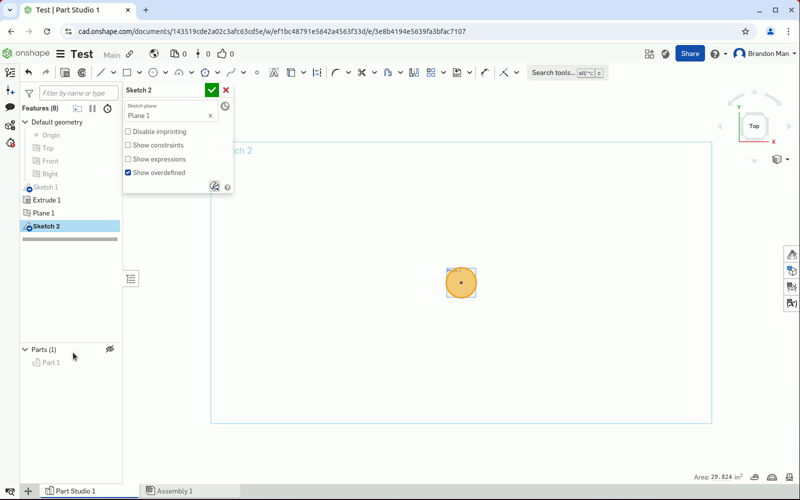
key(shift+e)
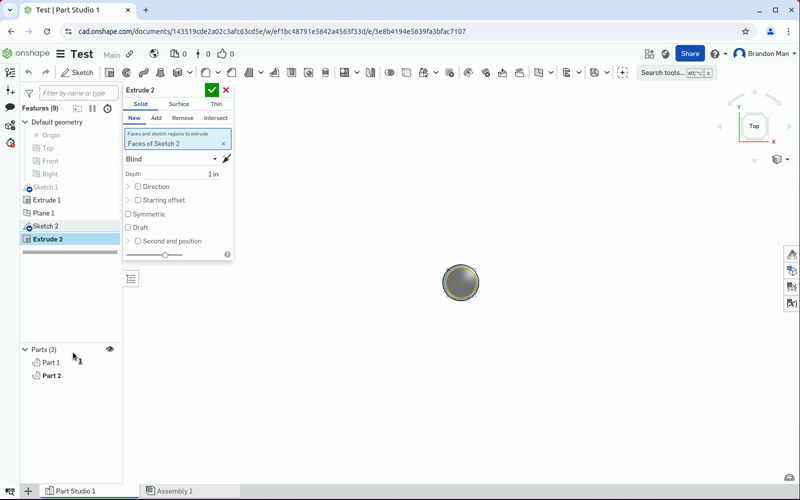
mouse_move(143, 106)
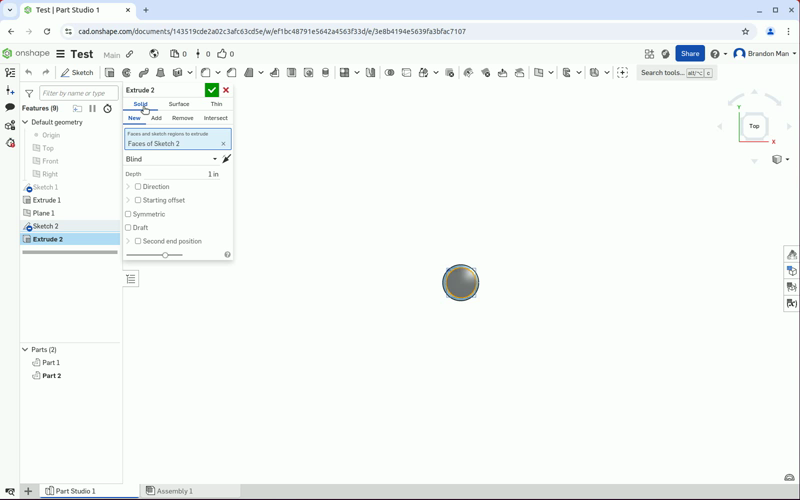
click(143, 106)
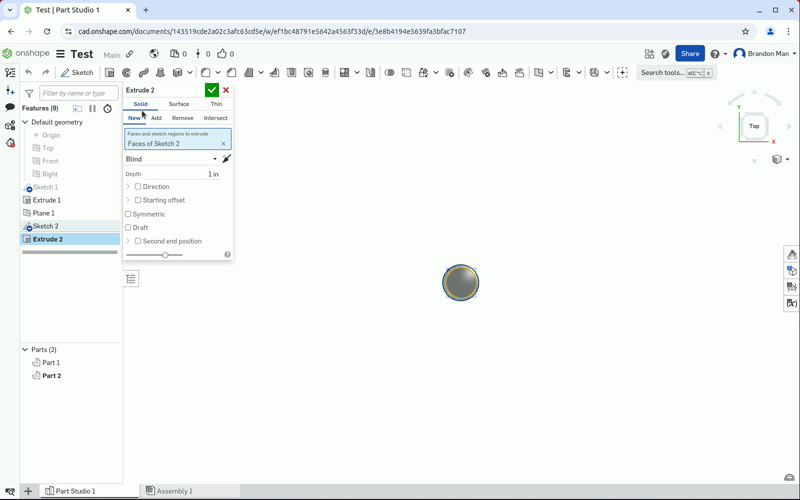
mouse_move(137, 120)
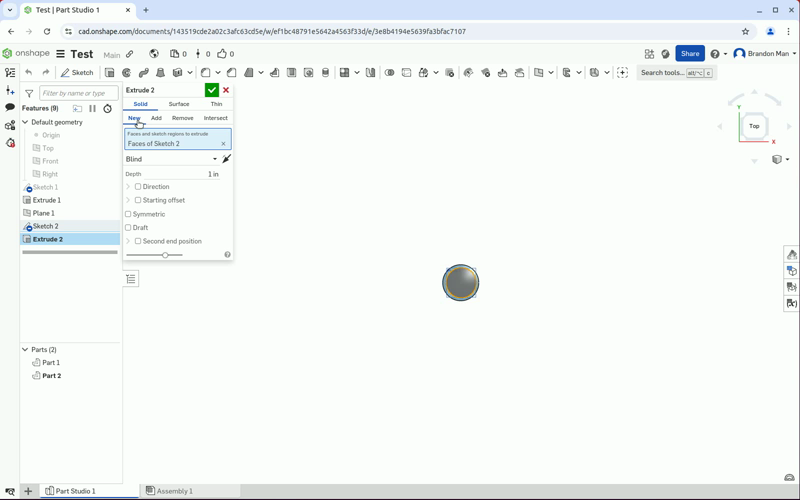
click(137, 120)
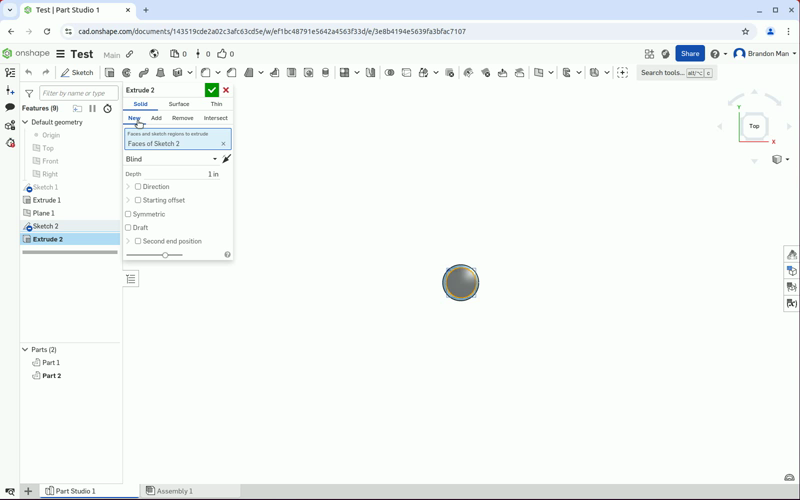
key(tab, 4)
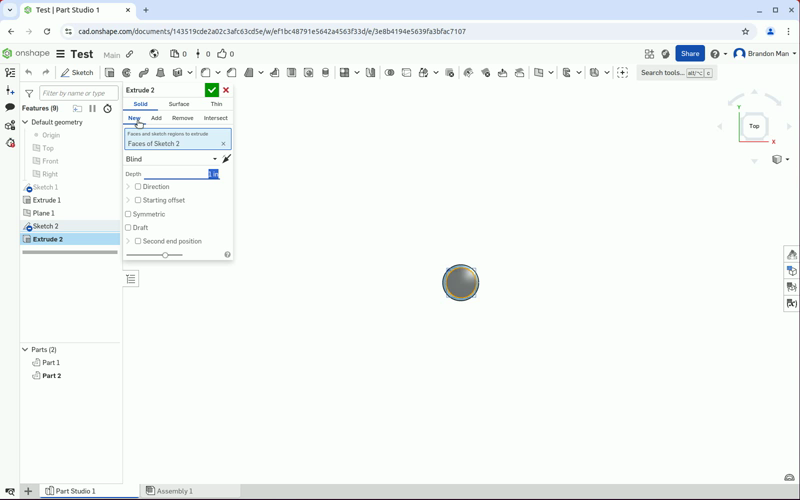
text(8.666)
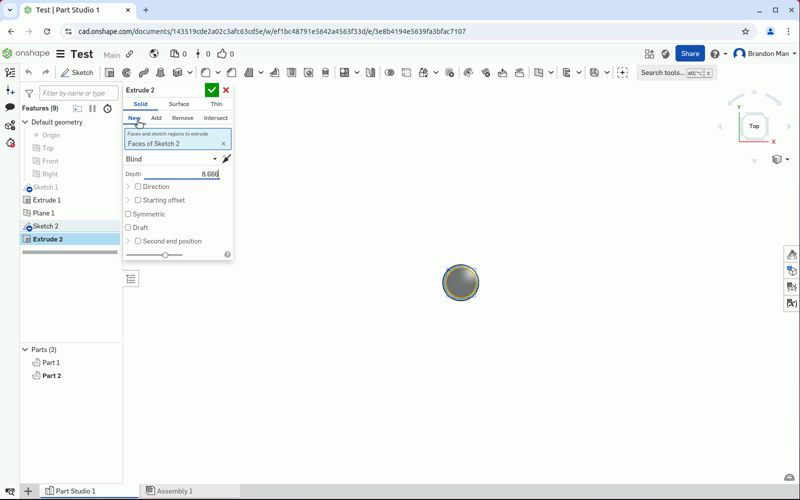
key(enter)
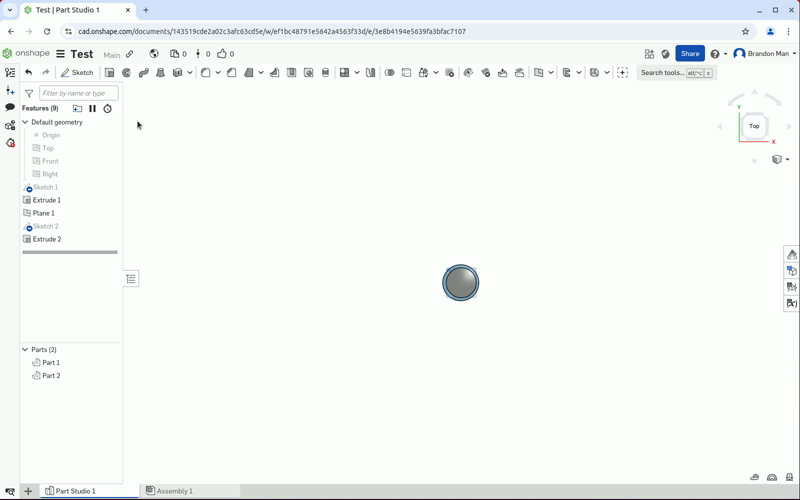
key(shift+h)
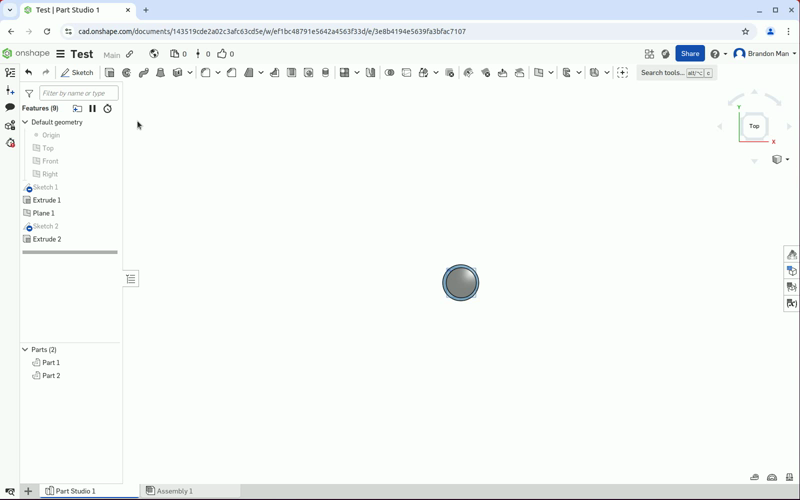
key(shift+h)
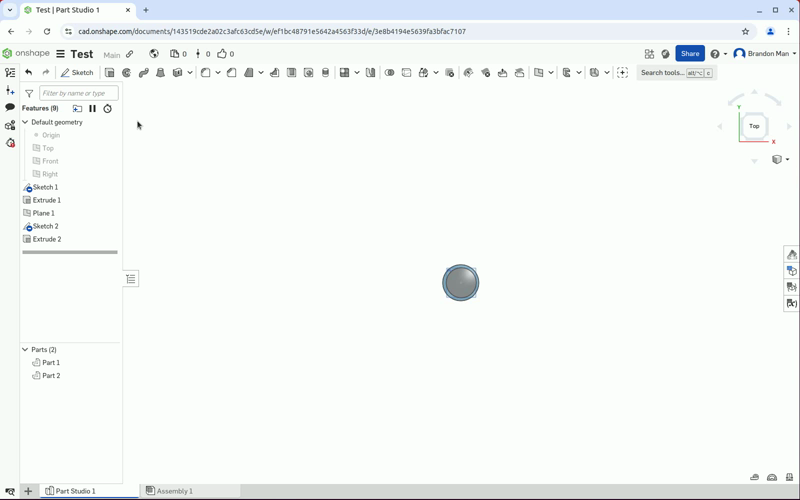
key(shift+7)
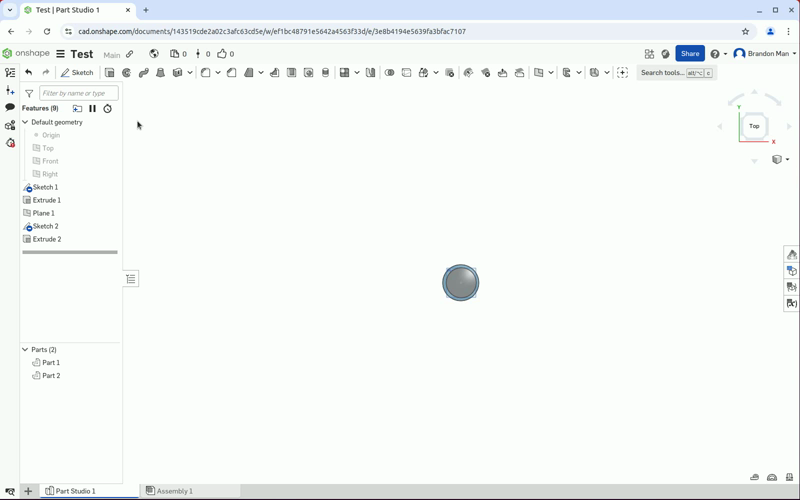
key(up, 3)
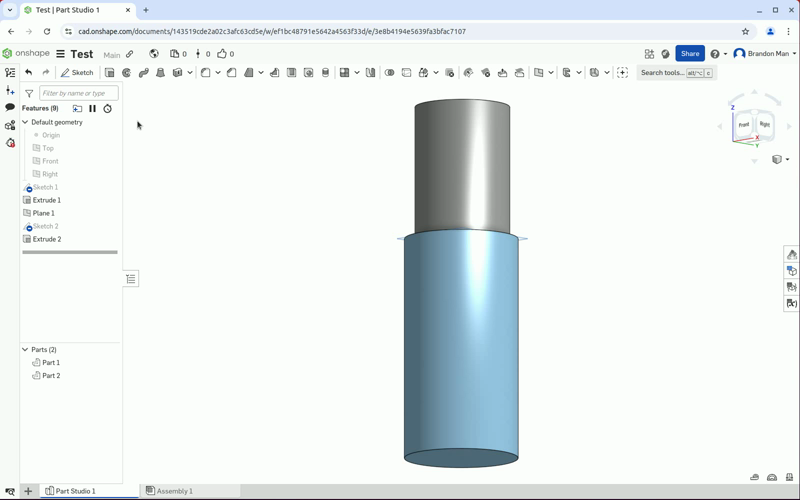
key(left, 3)
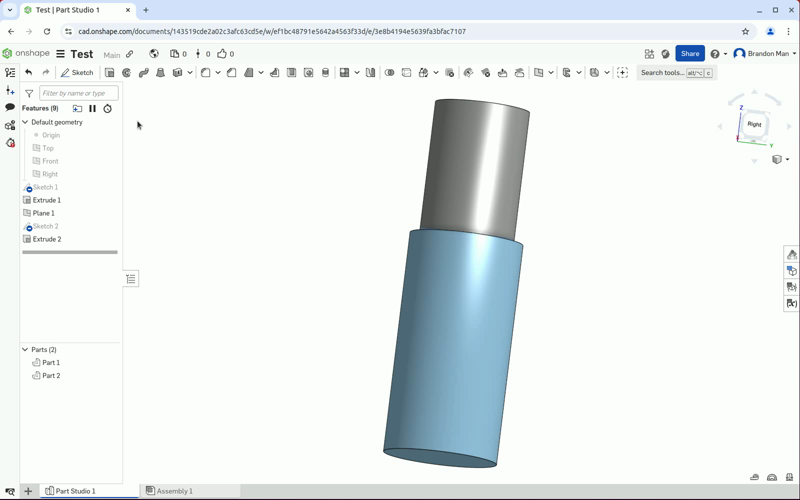
key(right, 3)
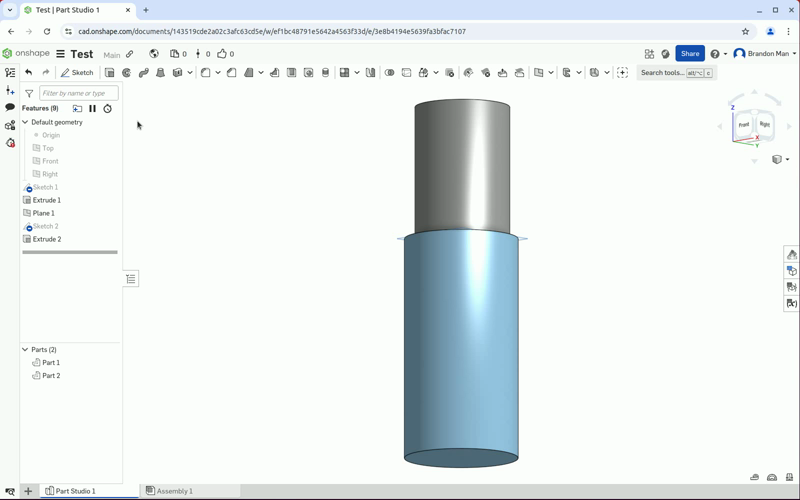
key(down, 3)
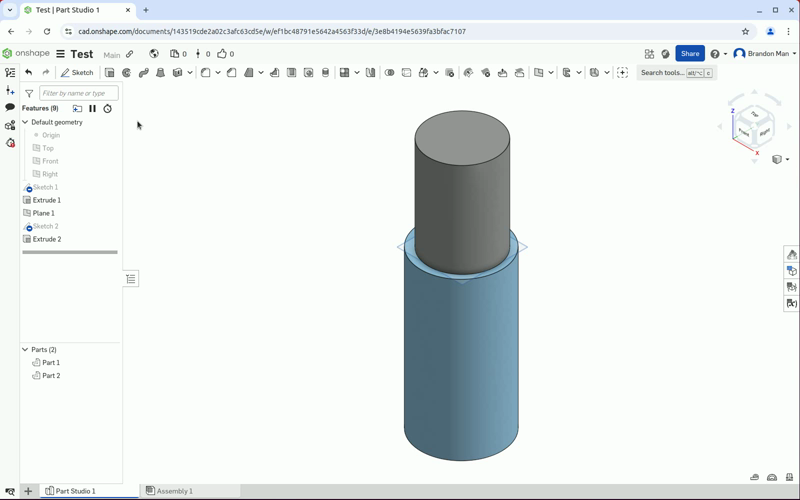
mouse_move(73, 189)
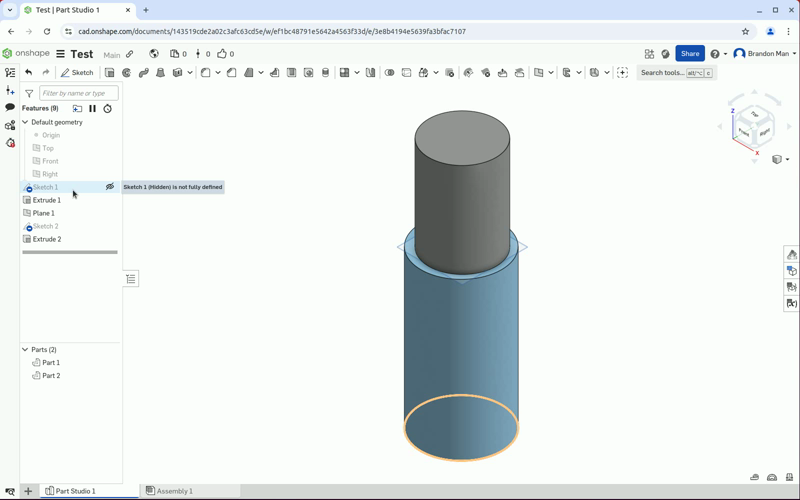
click(73, 189)